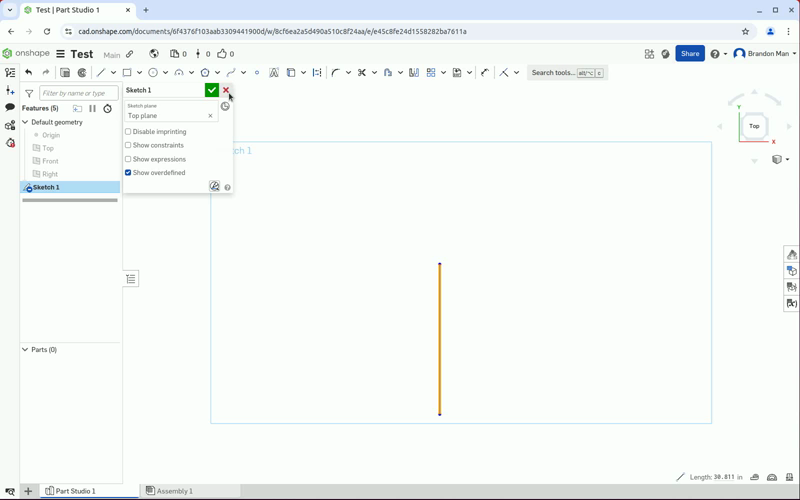
key(shift+h)
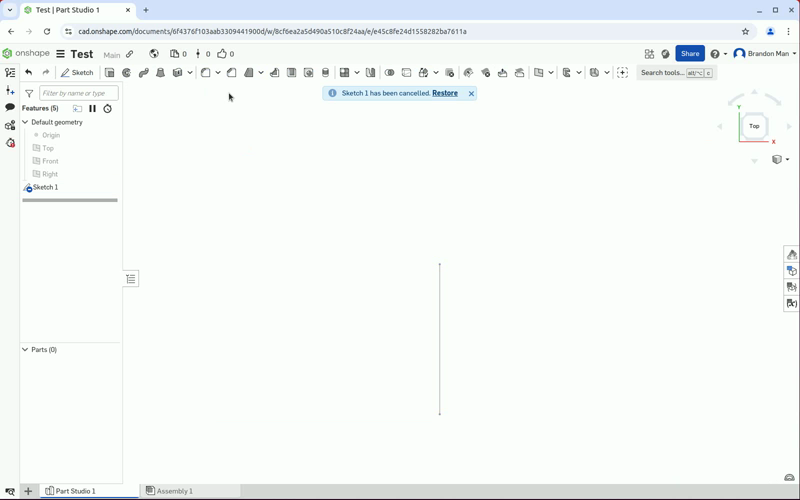
key(shift+s)
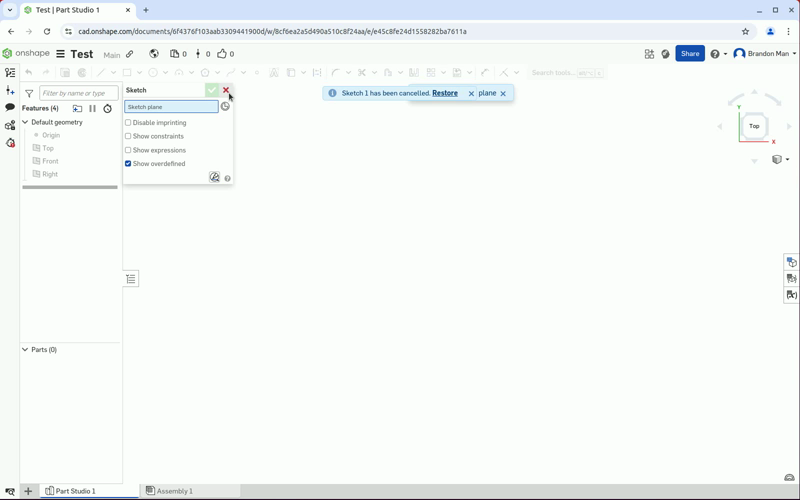
mouse_move(73, 150)
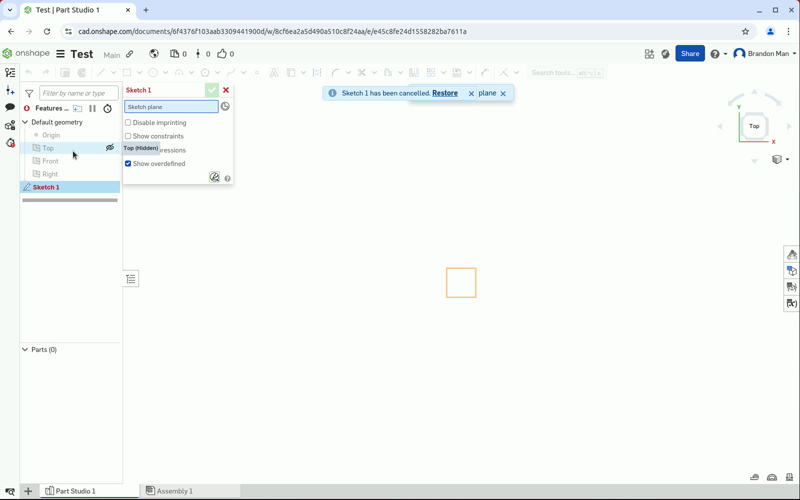
click(73, 150)
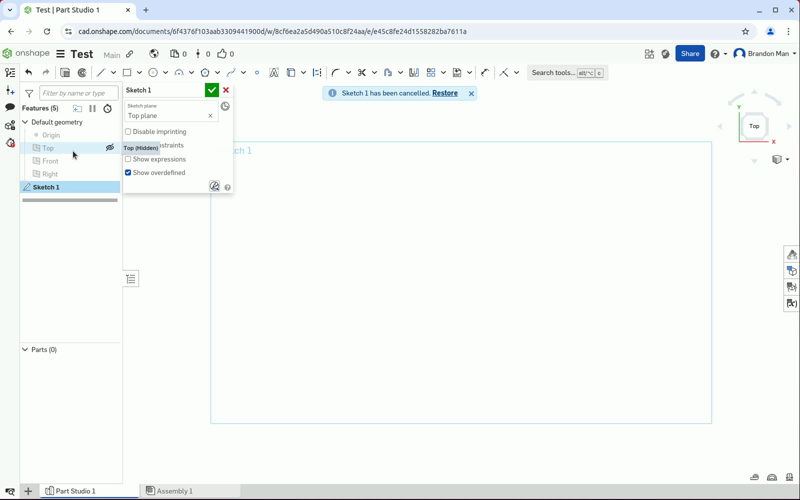
mouse_move(73, 352)
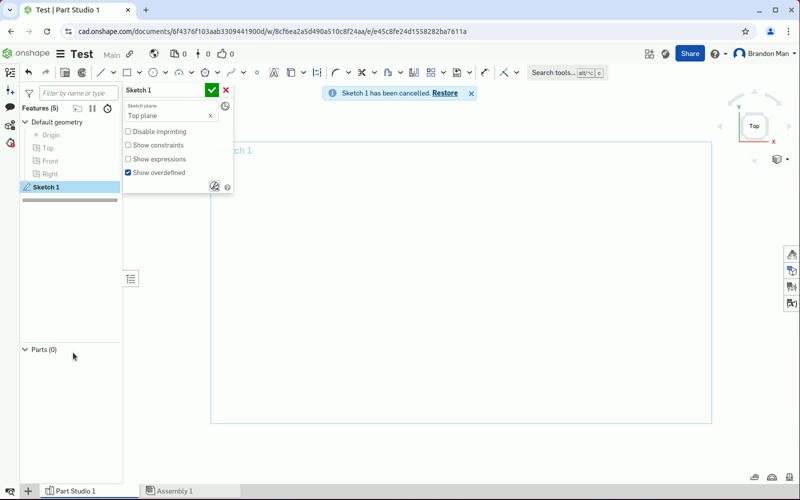
key(y)
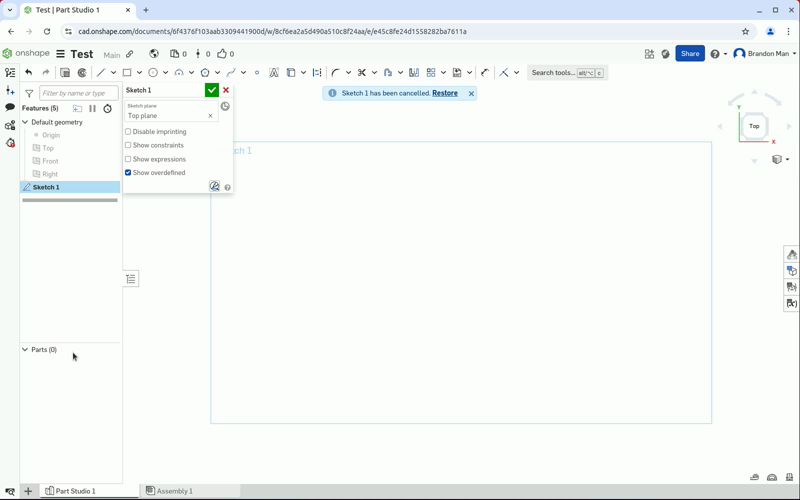
key(c)
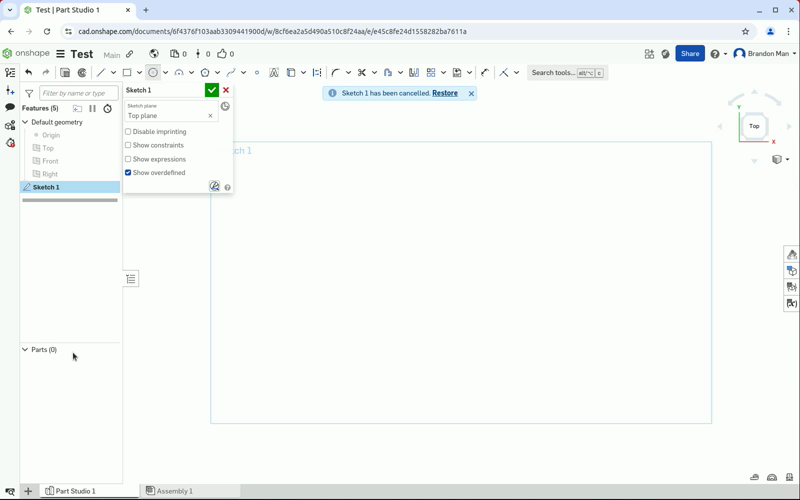
key_down(shift)
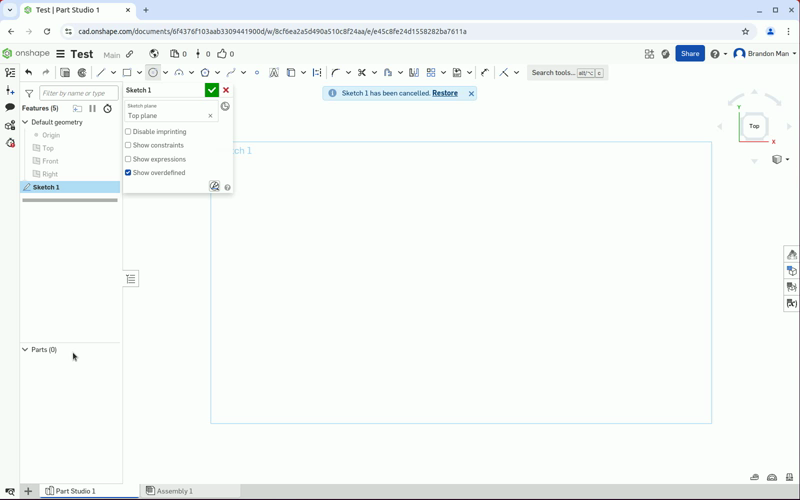
mouse_move(461, 282)
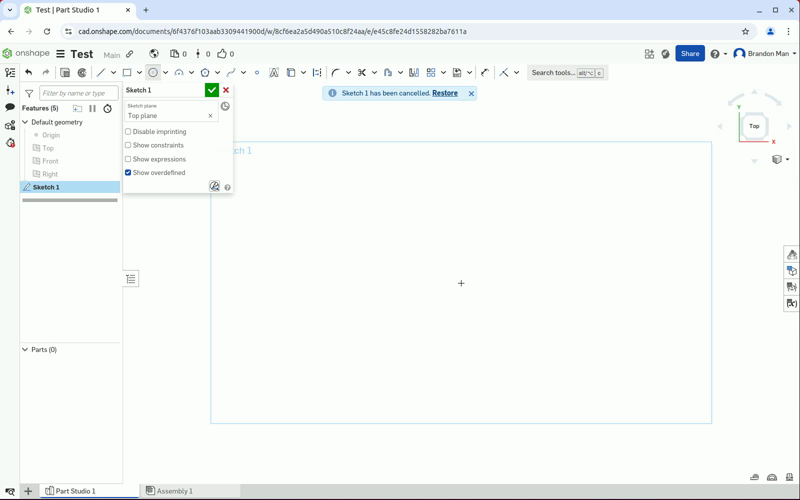
click(461, 282)
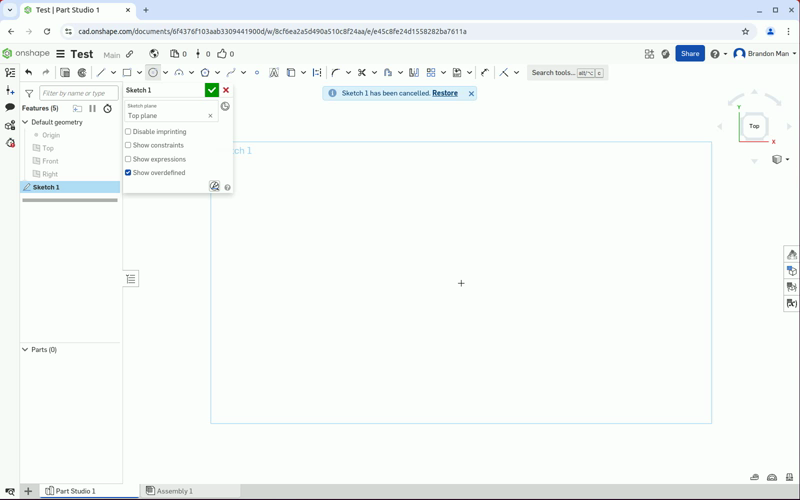
key_up(shift)
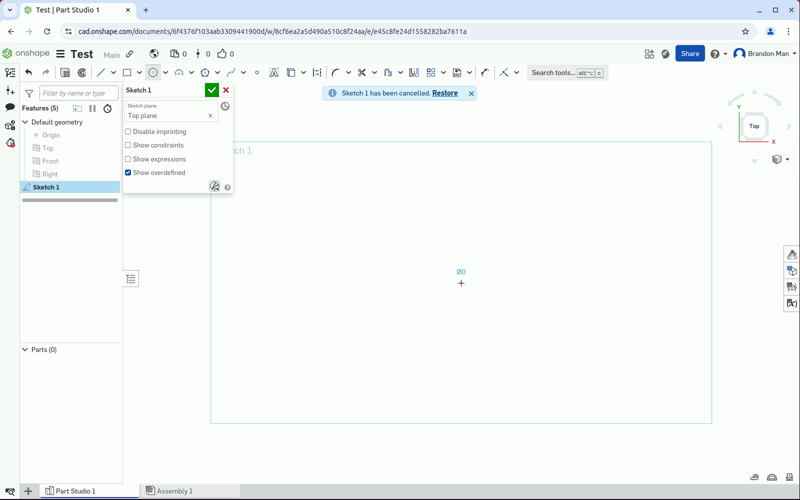
mouse_move(463, 282)
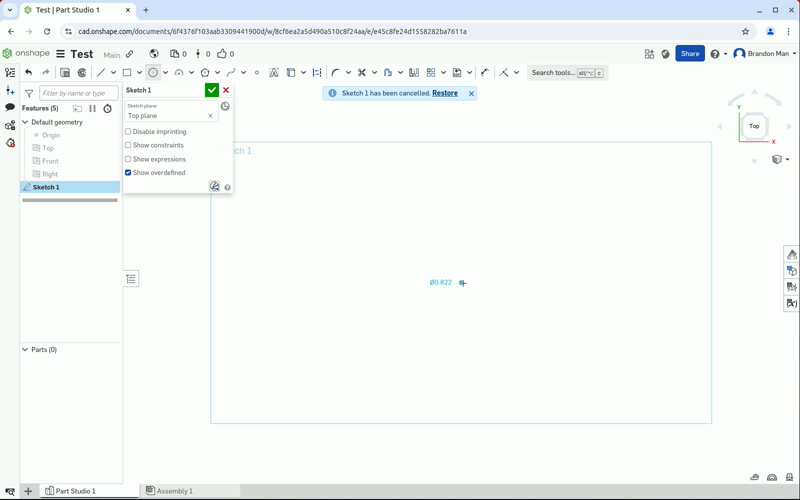
scroll(6)
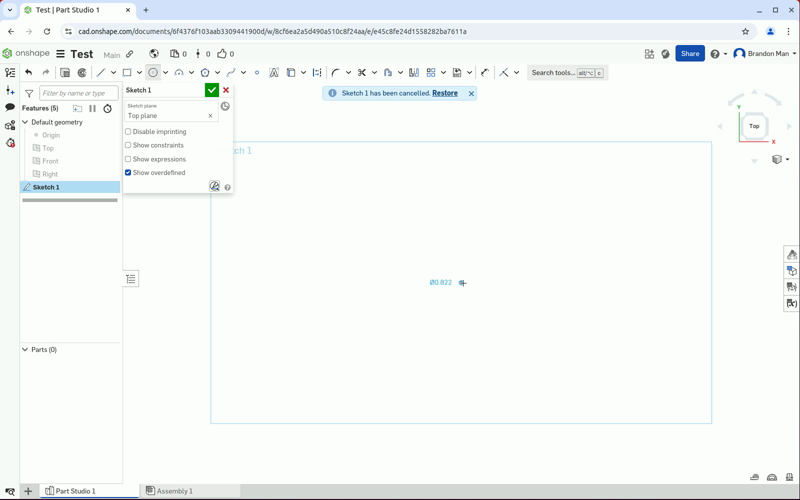
scroll(6)
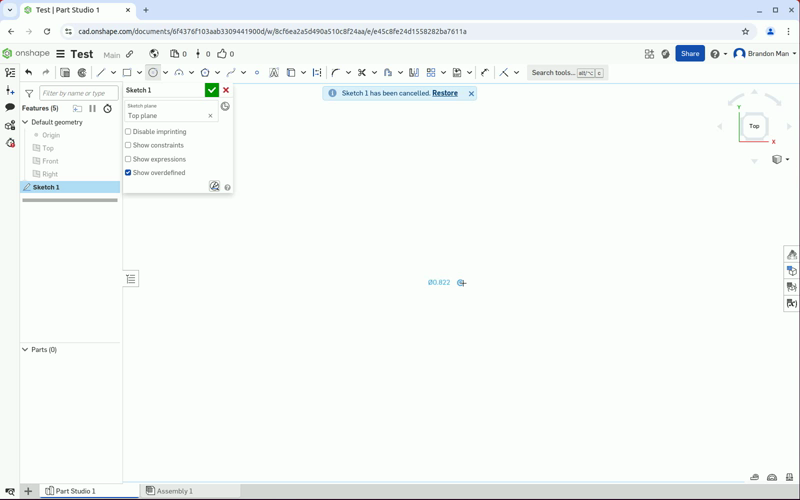
scroll(6)
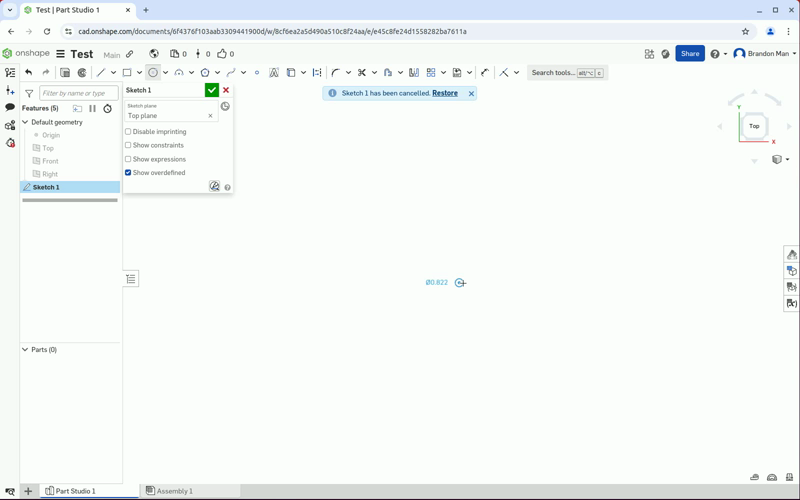
scroll(6)
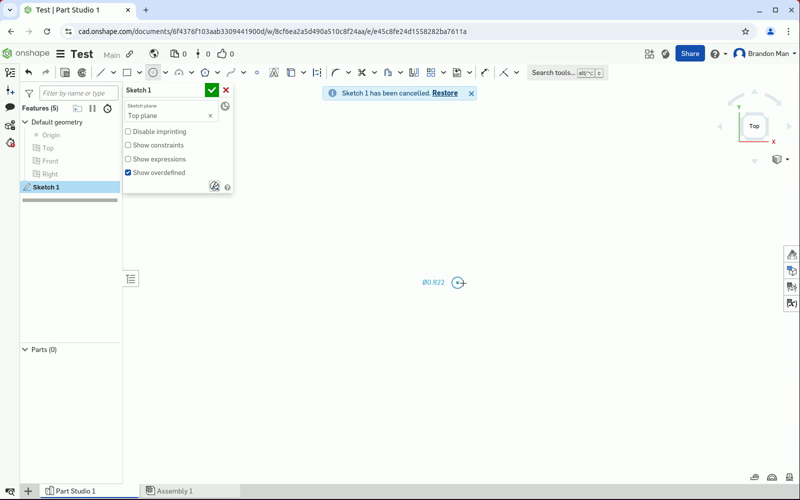
scroll(6)
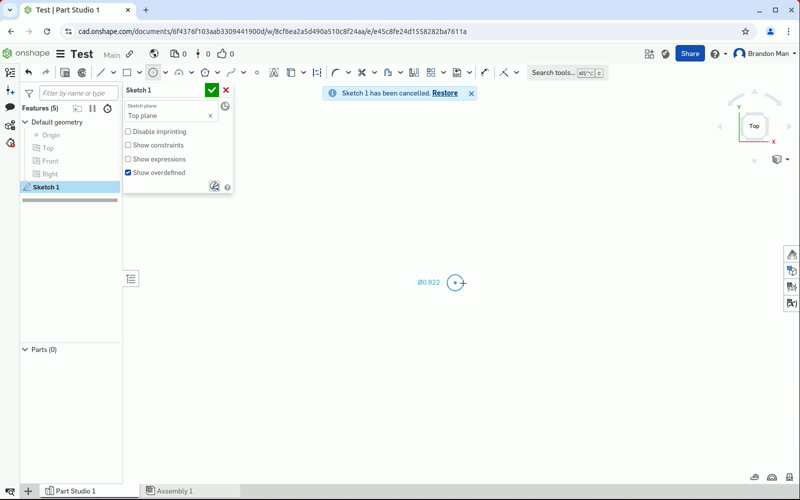
scroll(6)
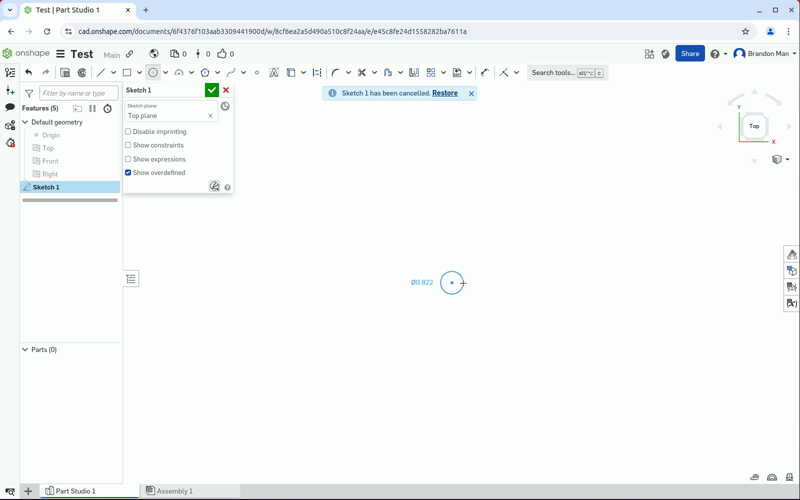
scroll(6)
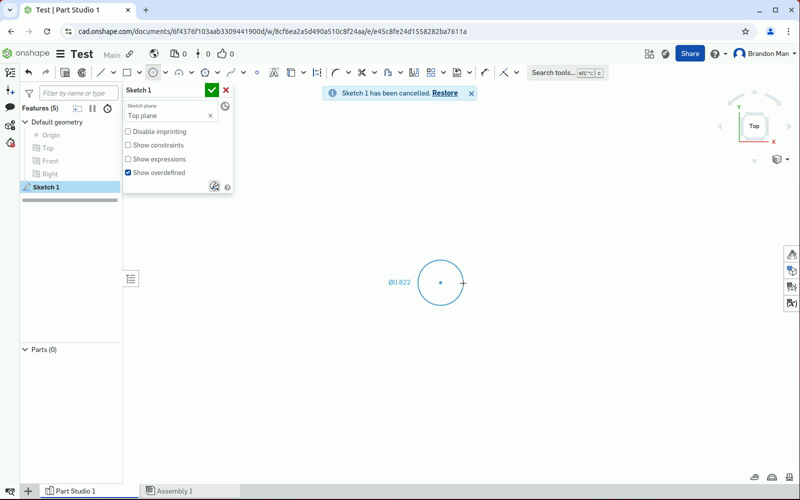
click(463, 282)
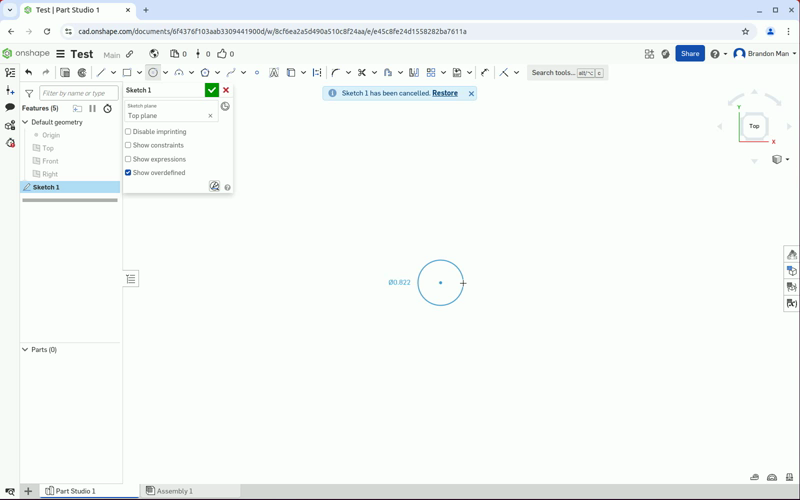
scroll(-6)
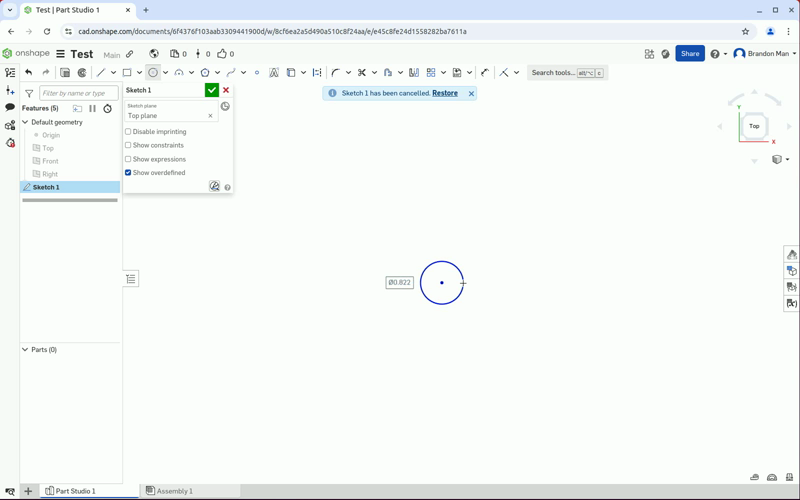
scroll(-6)
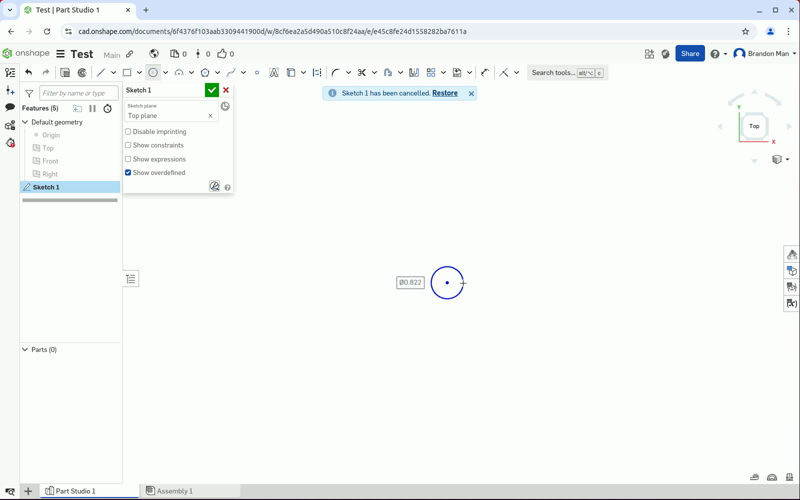
scroll(-6)
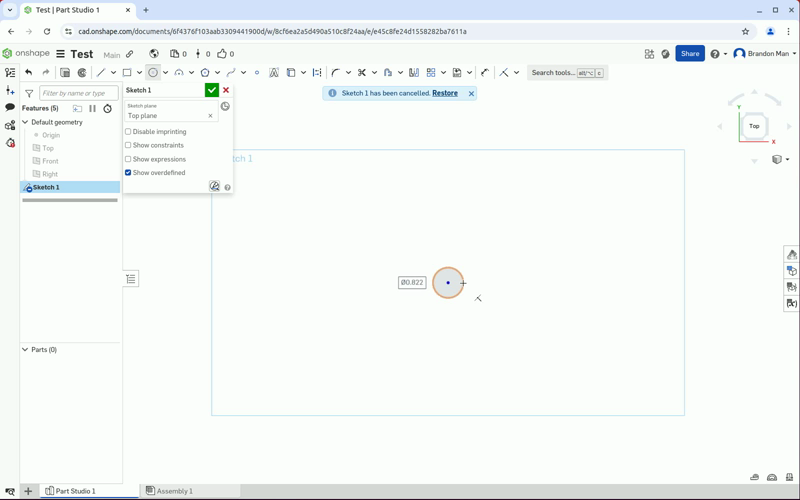
scroll(-6)
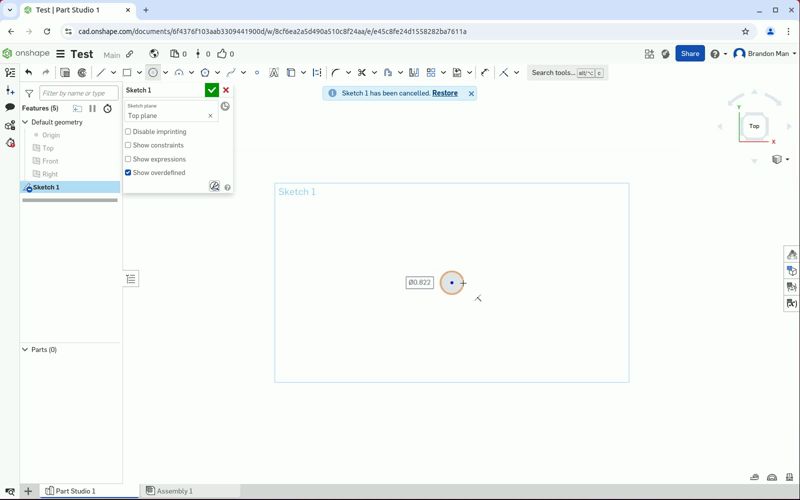
scroll(-6)
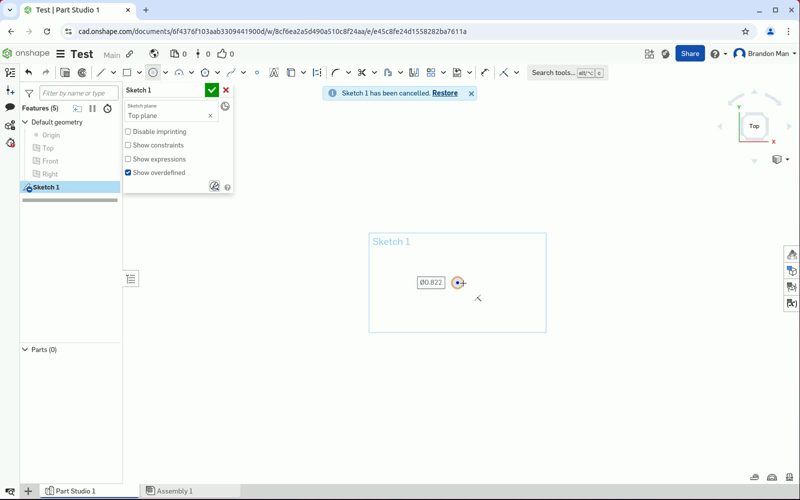
scroll(-6)
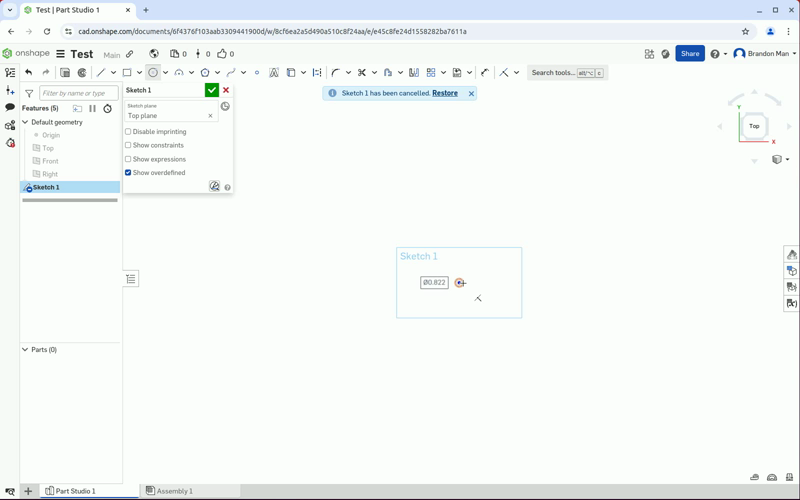
scroll(-6)
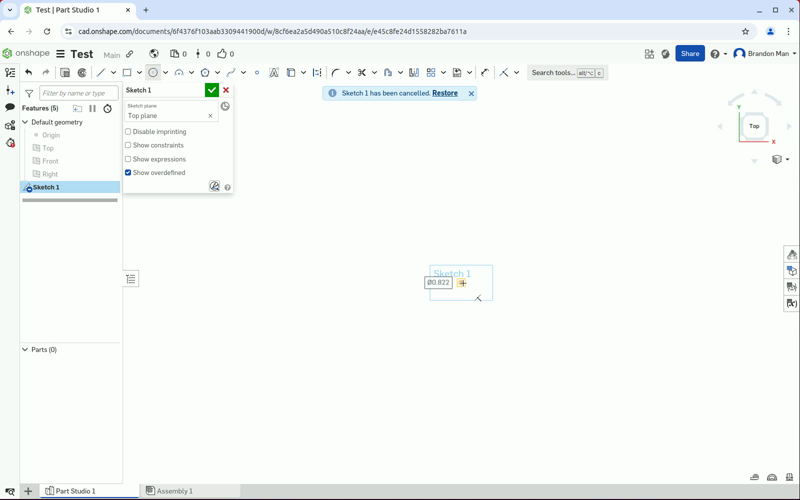
key(esc)
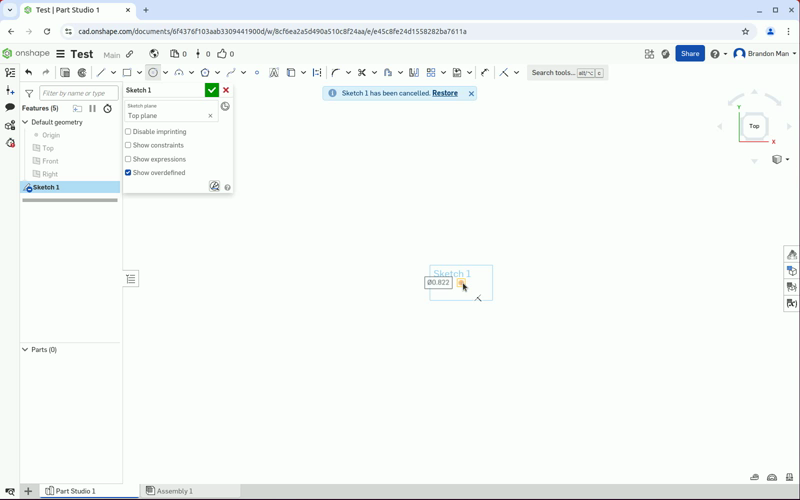
key(c)
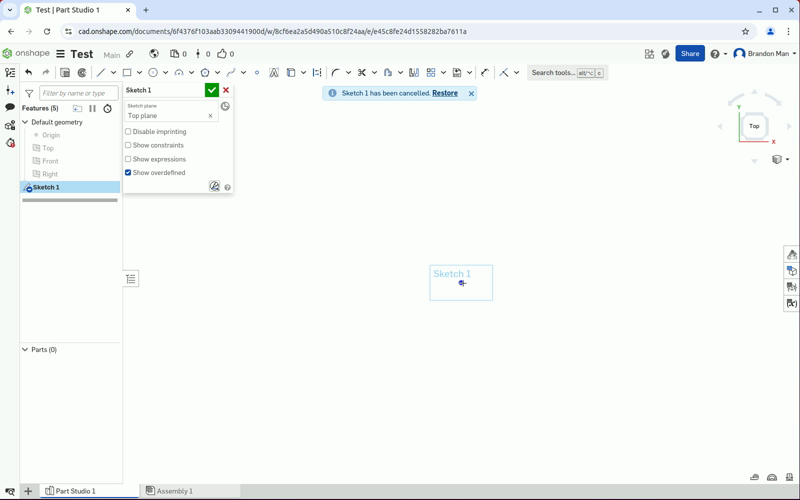
key_down(shift)
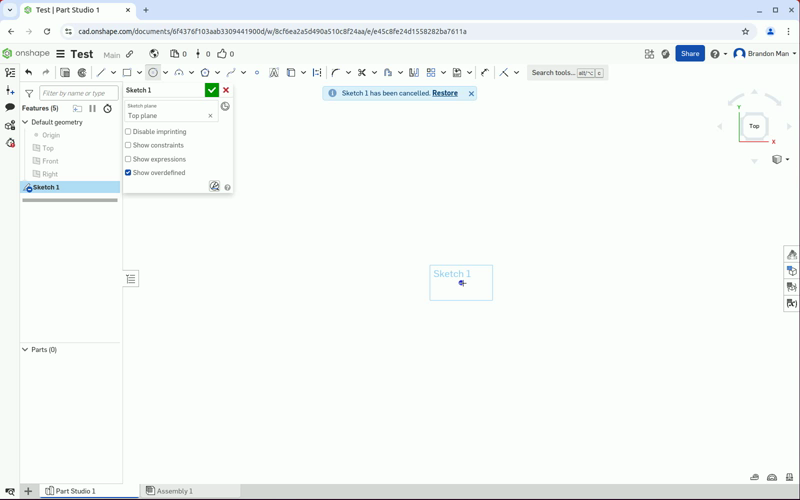
mouse_move(461, 282)
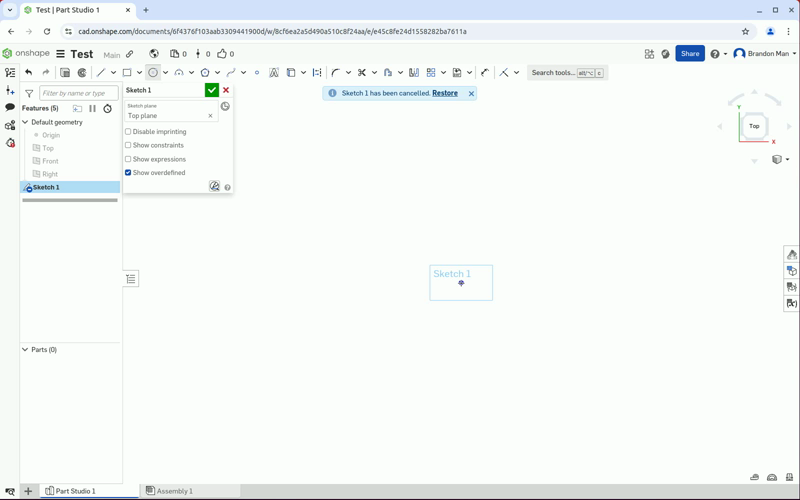
scroll(6)
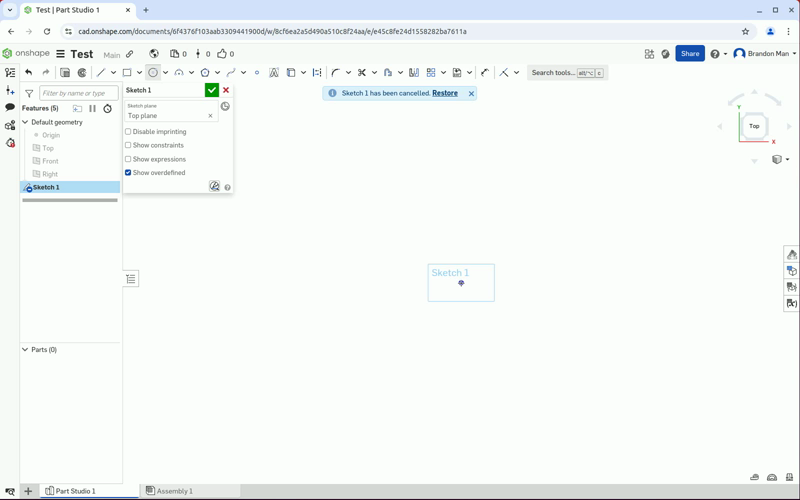
scroll(6)
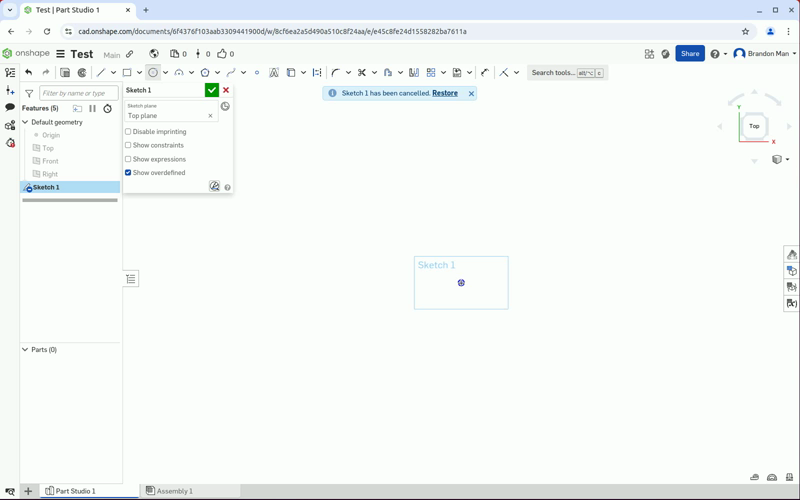
scroll(6)
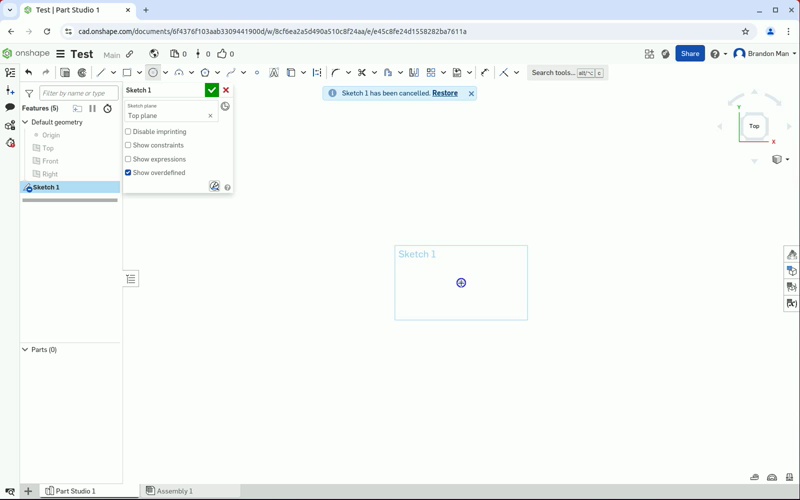
scroll(6)
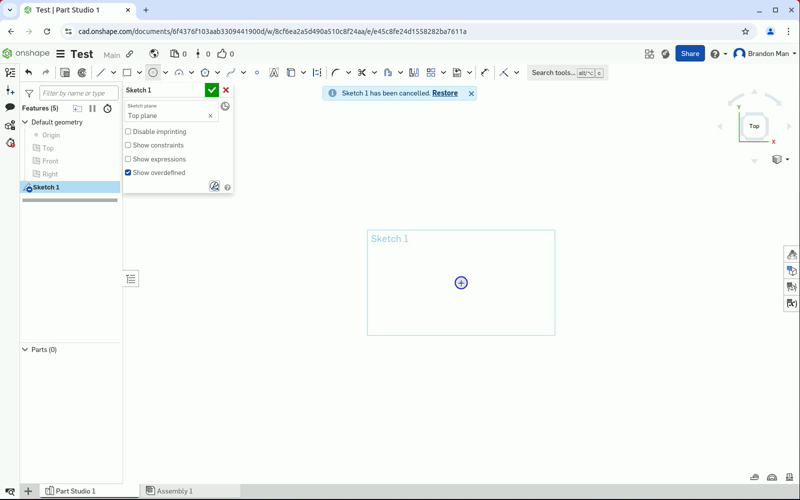
scroll(6)
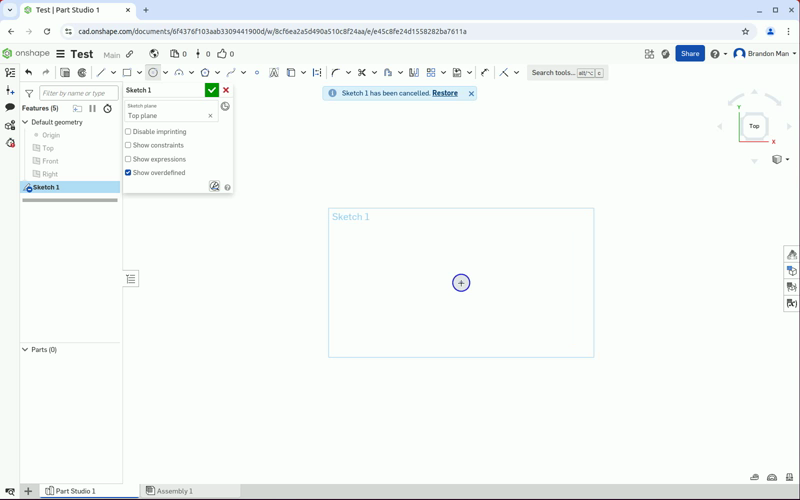
scroll(6)
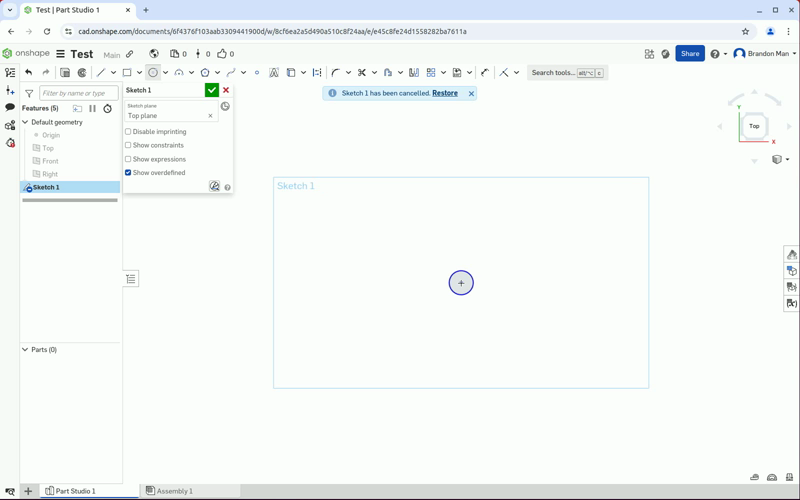
scroll(6)
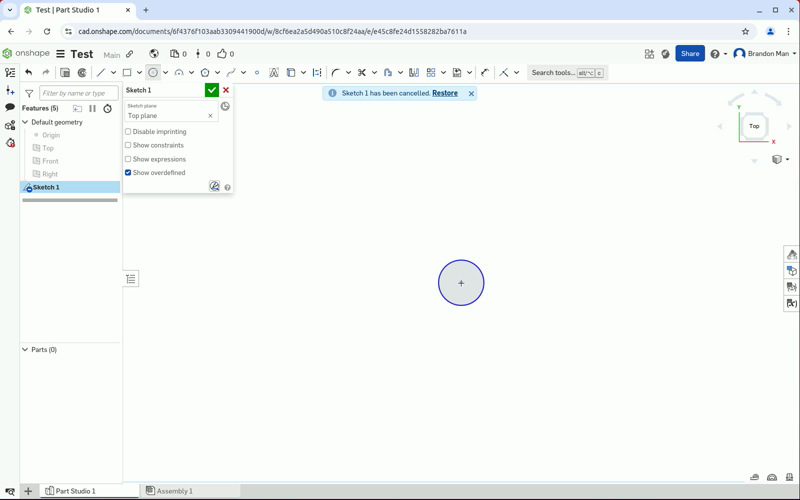
click(461, 282)
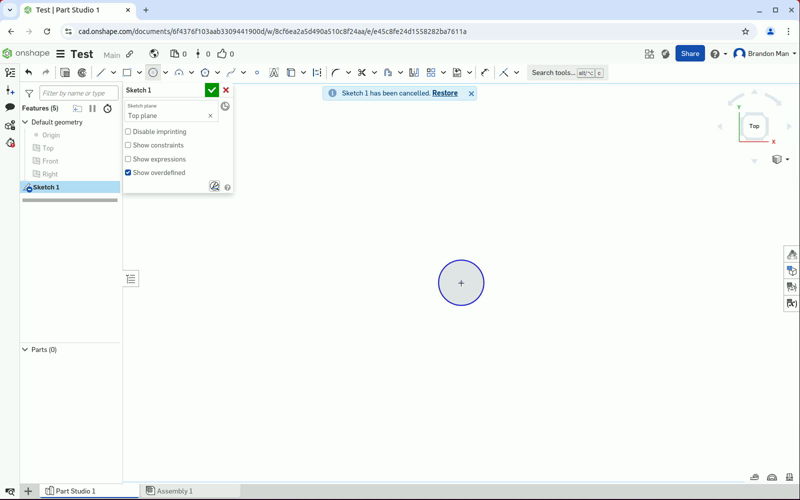
scroll(-6)
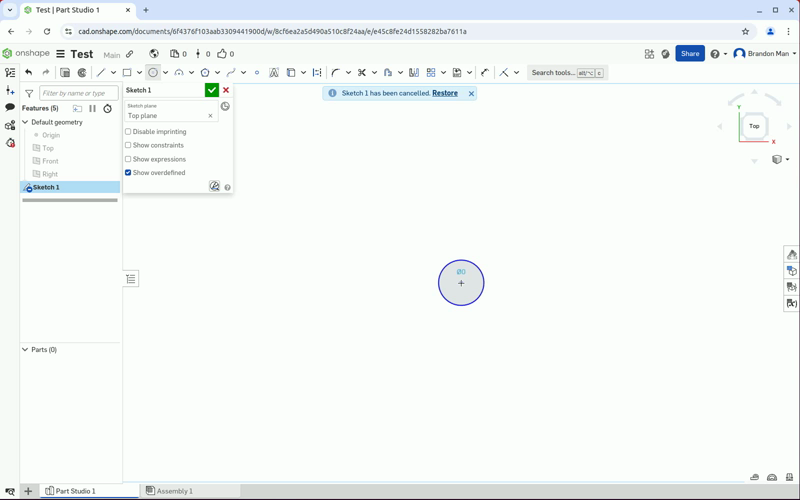
scroll(-6)
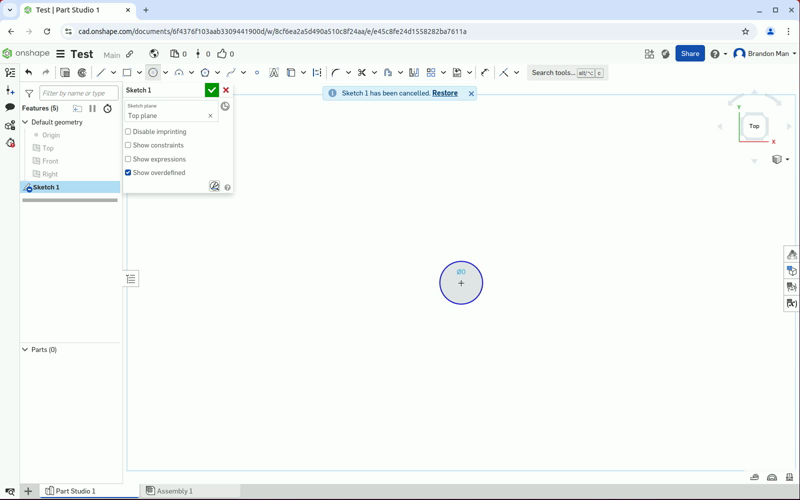
scroll(-6)
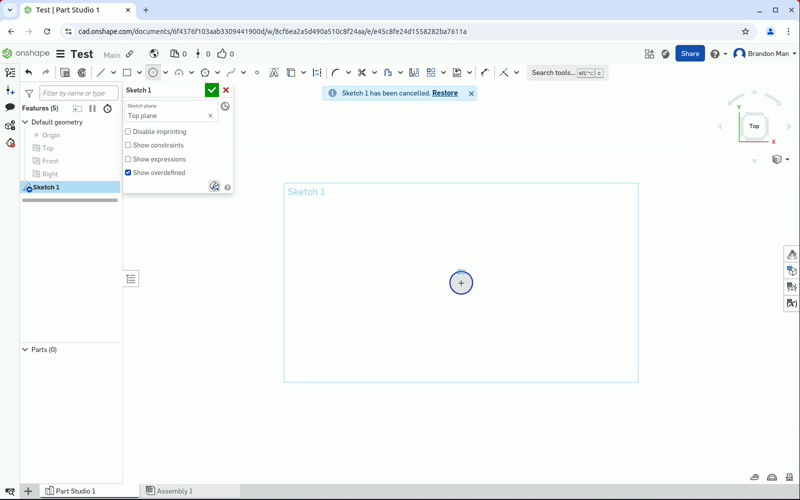
scroll(-6)
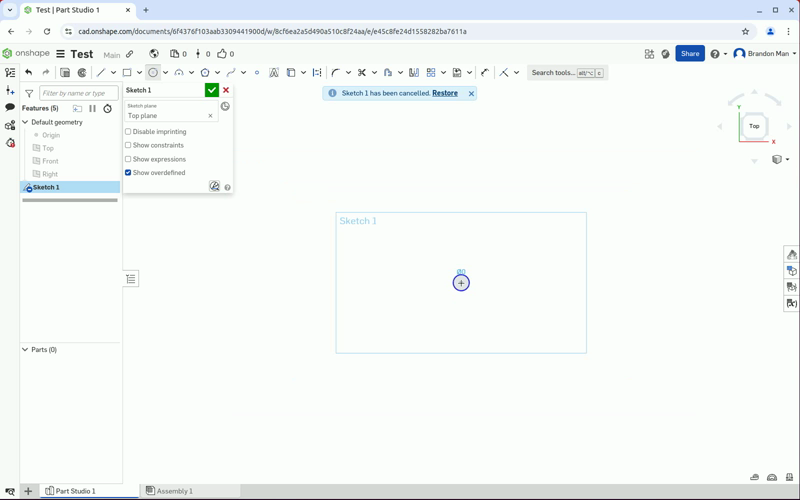
scroll(-6)
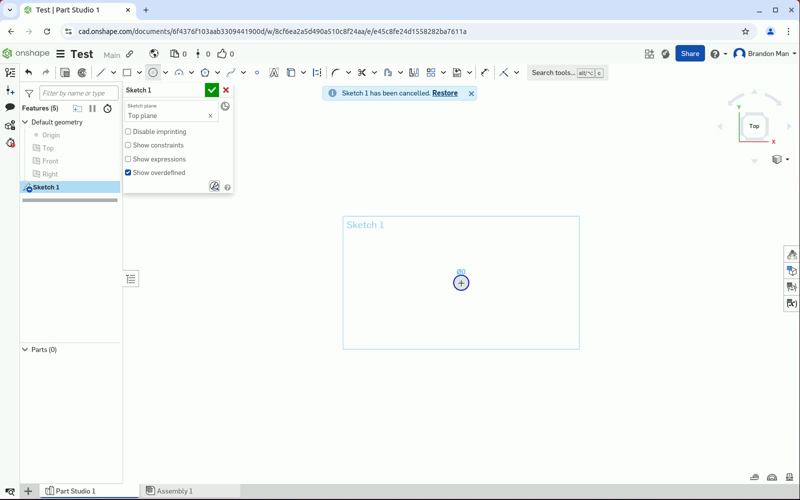
scroll(-6)
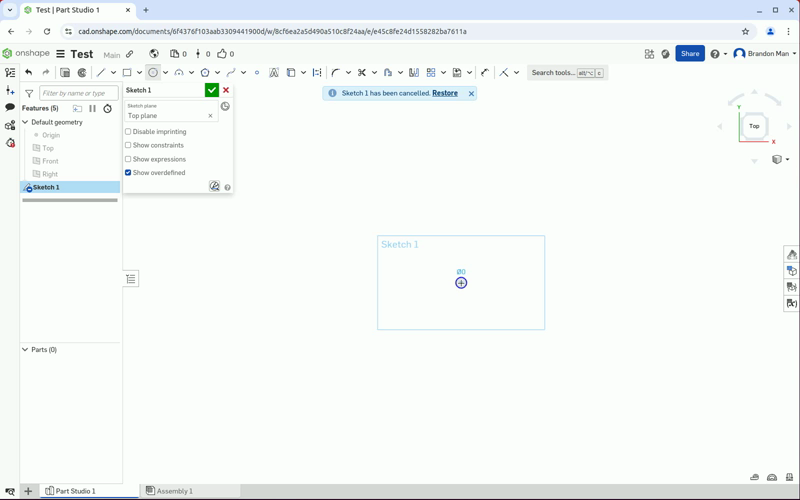
scroll(-6)
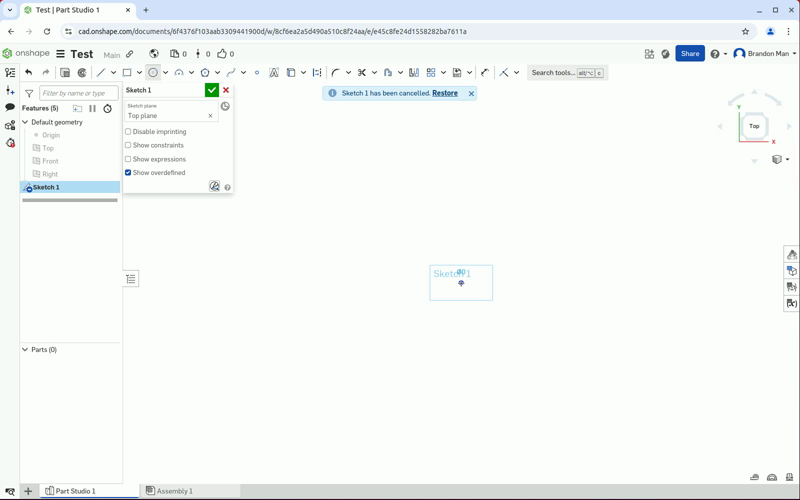
key_up(shift)
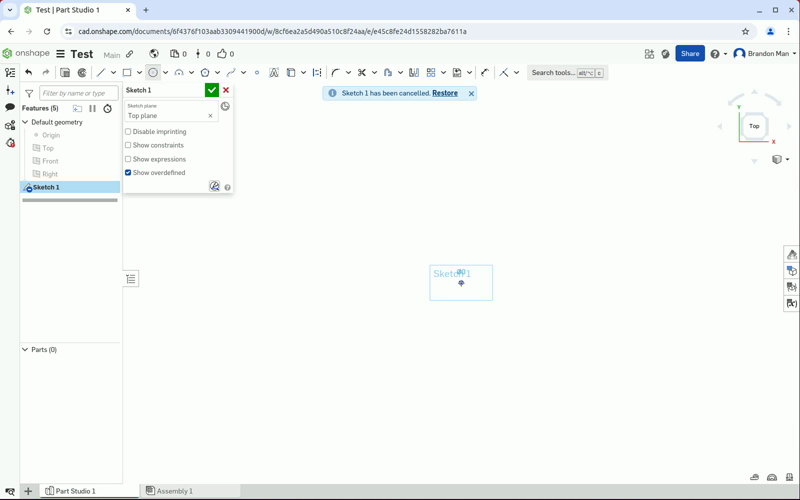
mouse_move(462, 282)
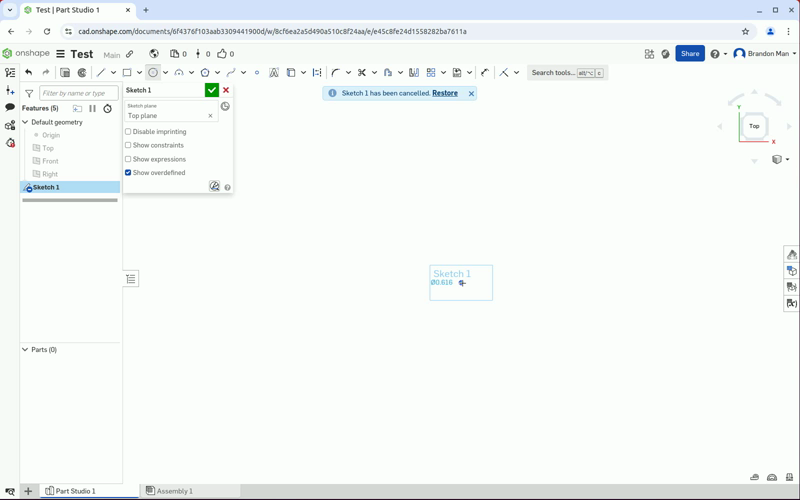
scroll(6)
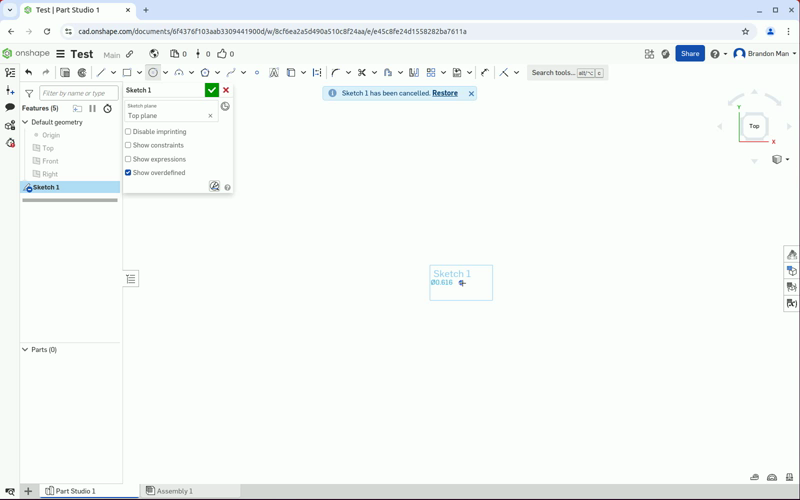
scroll(6)
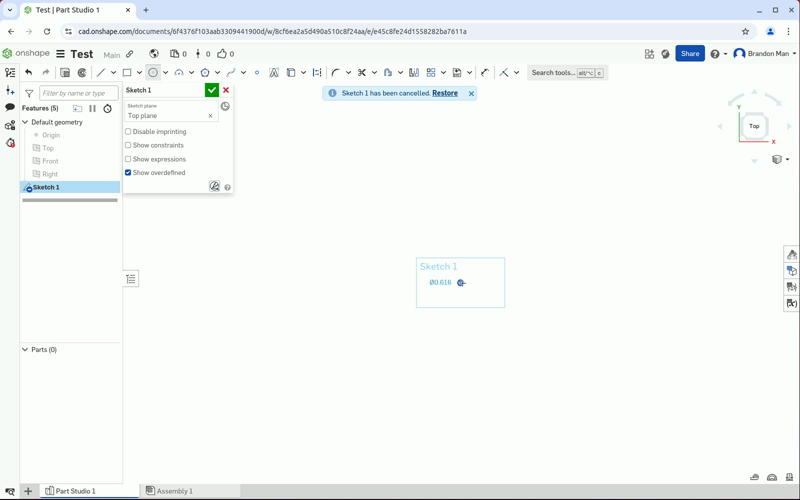
scroll(6)
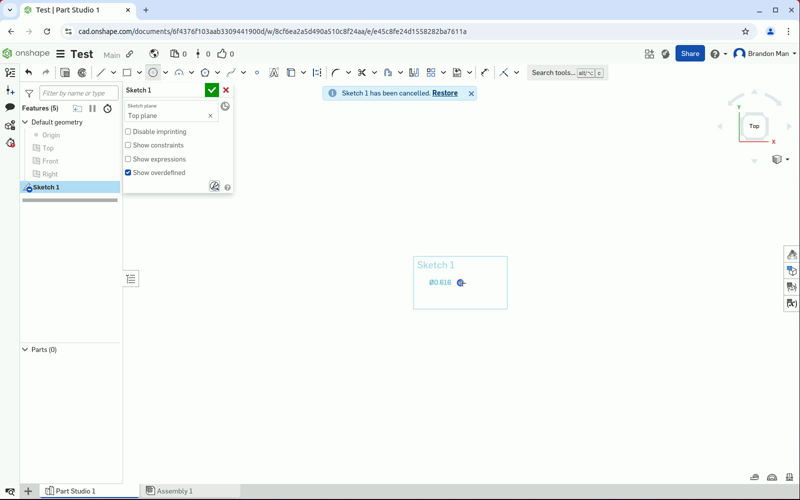
scroll(6)
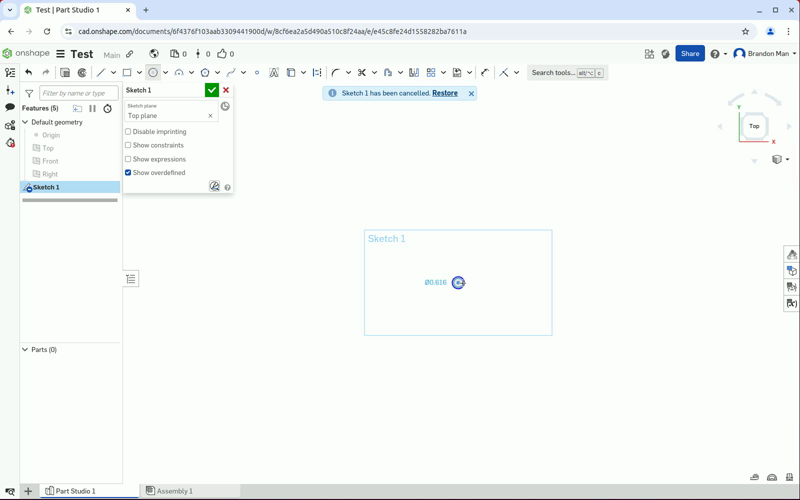
scroll(6)
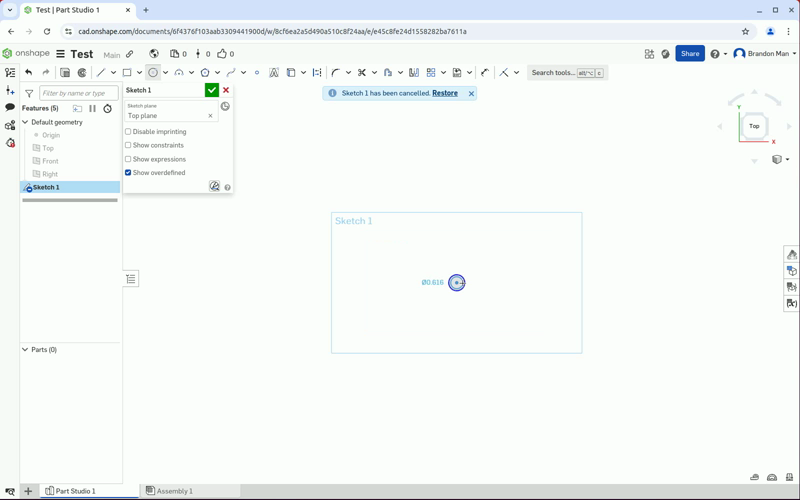
scroll(6)
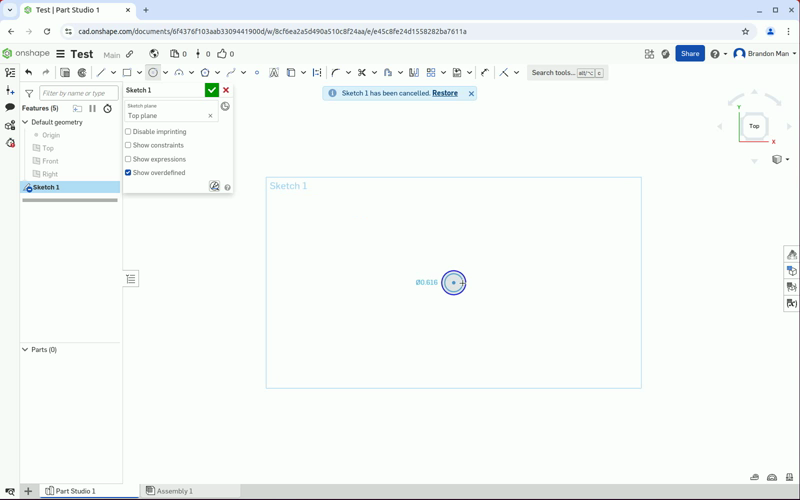
scroll(6)
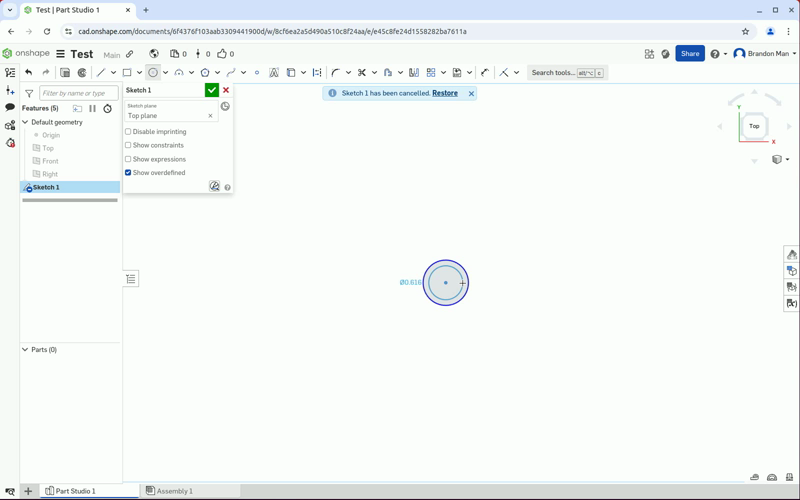
click(462, 282)
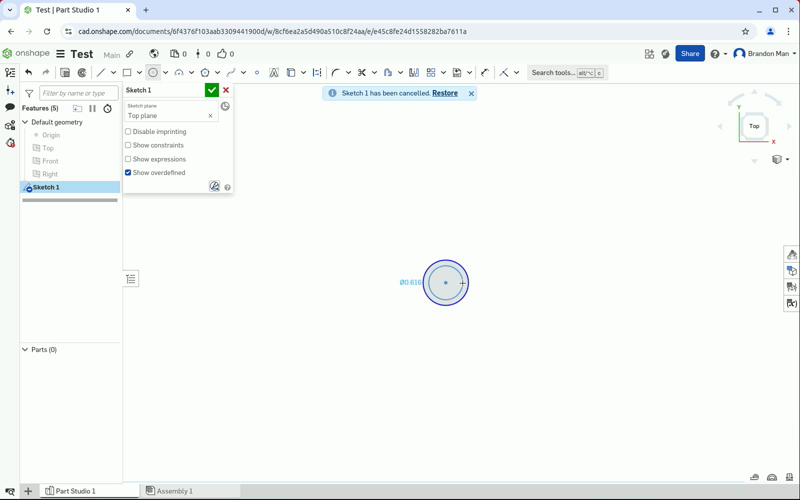
scroll(-6)
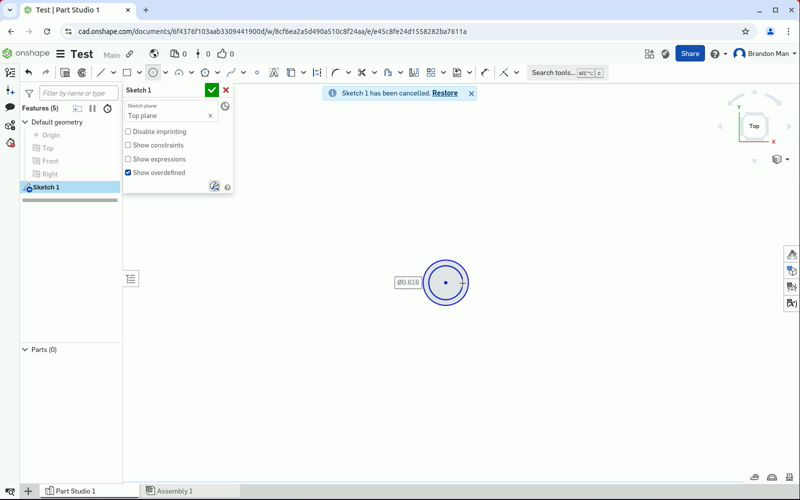
scroll(-6)
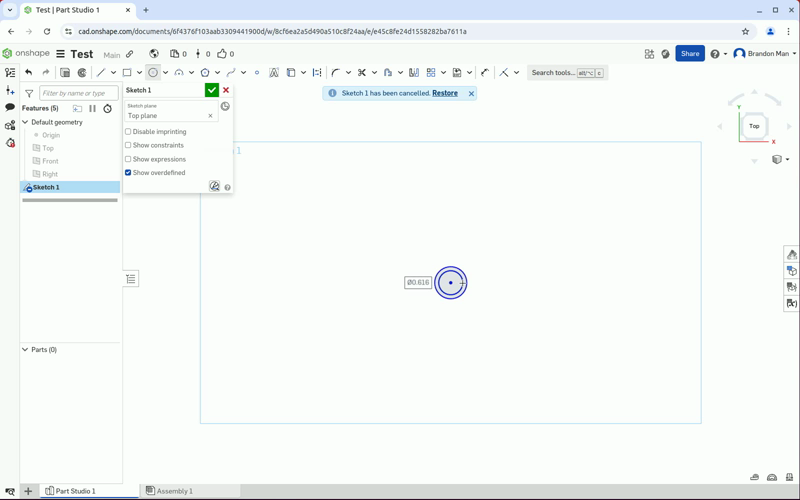
scroll(-6)
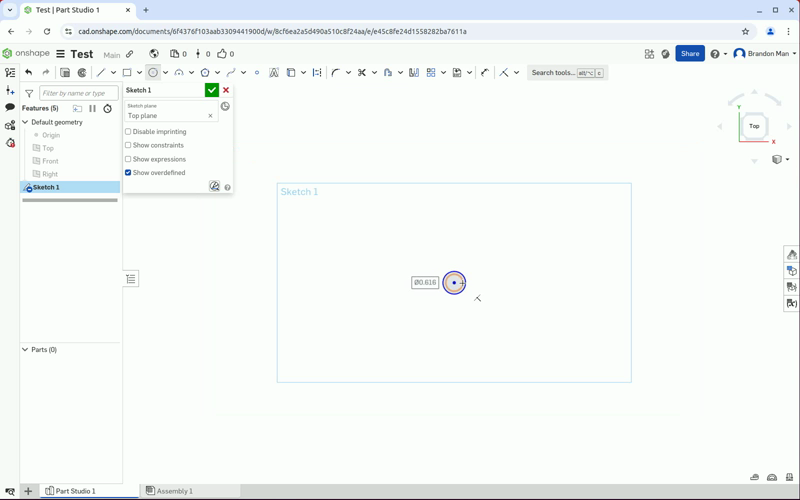
scroll(-6)
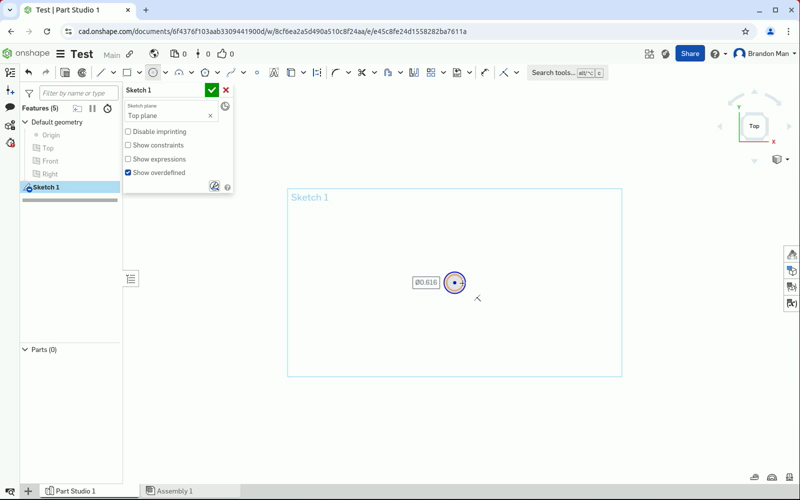
scroll(-6)
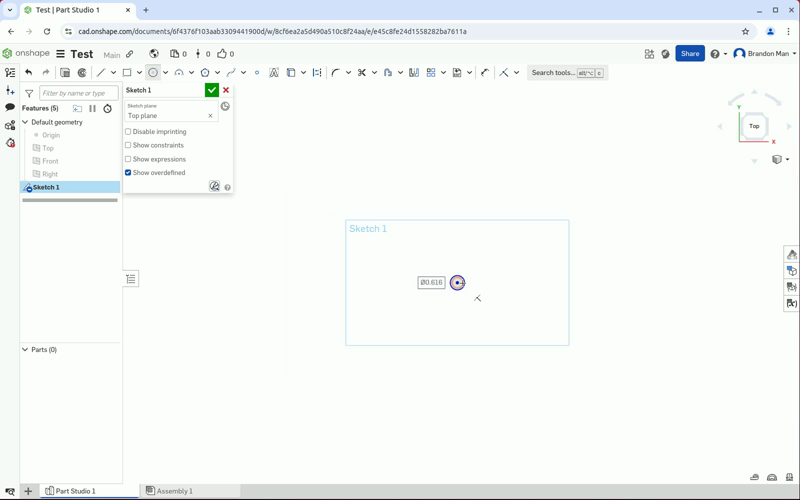
scroll(-6)
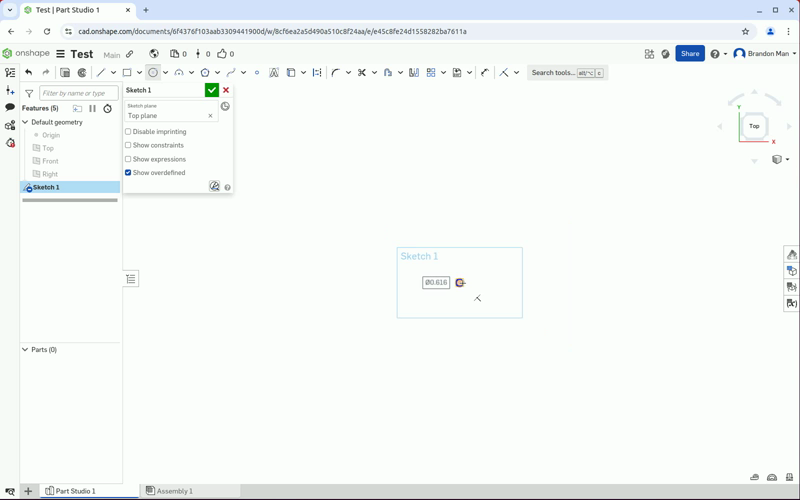
scroll(-6)
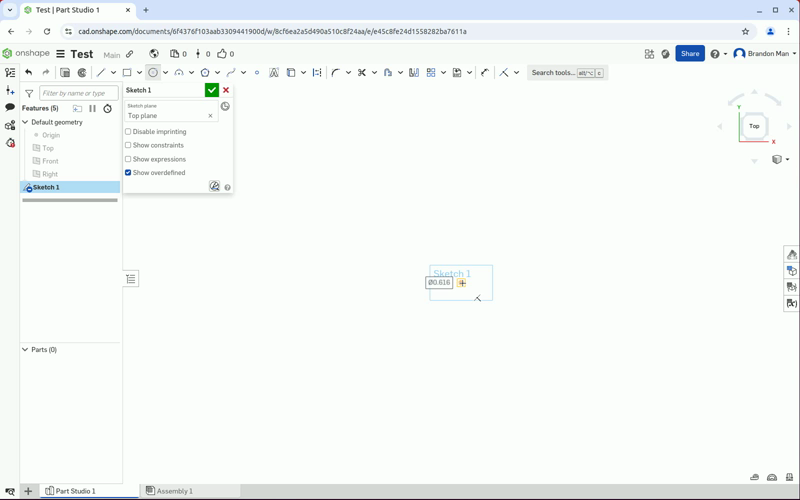
key(esc)
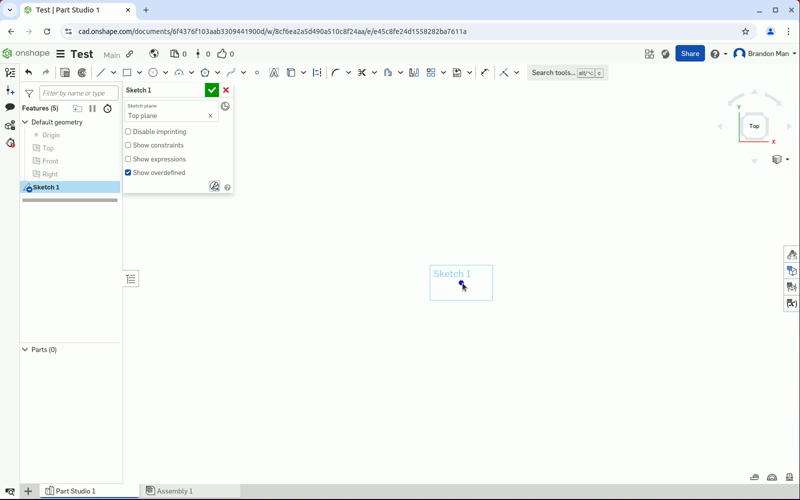
mouse_move(461, 284)
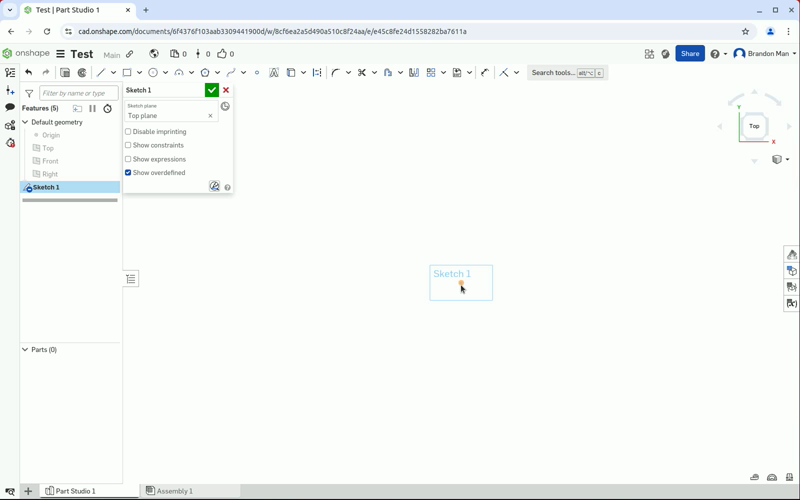
scroll(6)
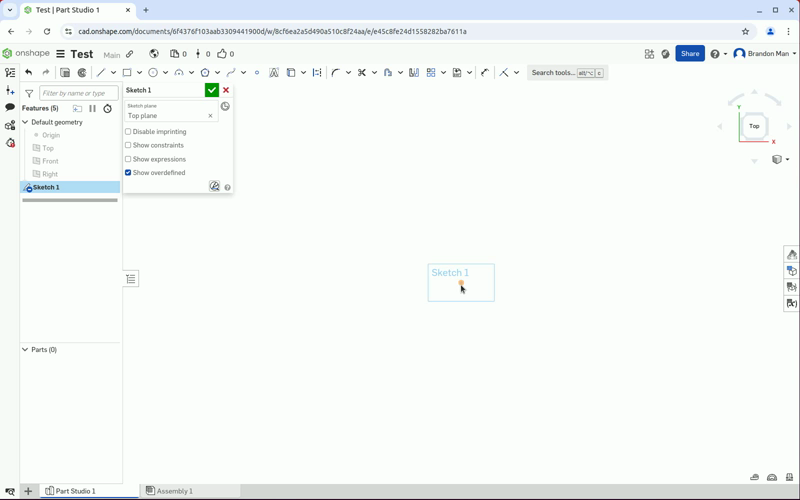
scroll(6)
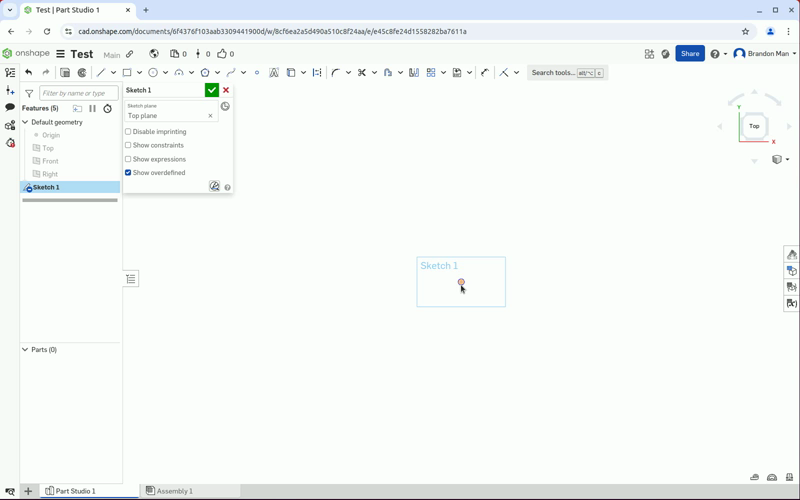
scroll(6)
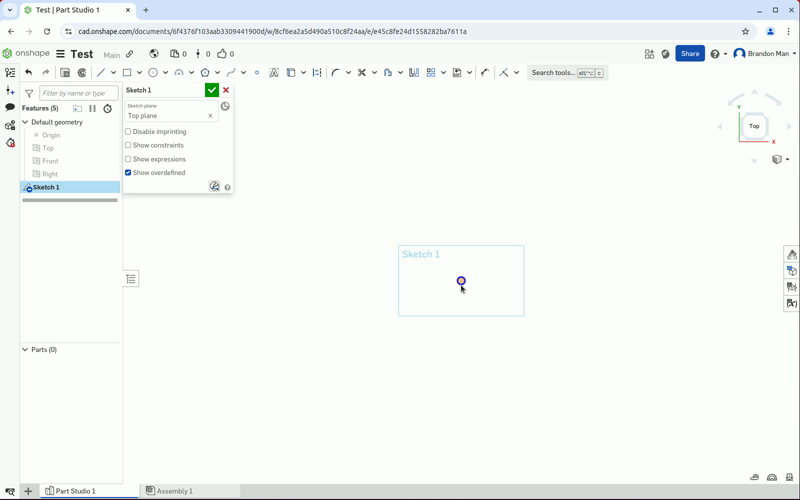
scroll(6)
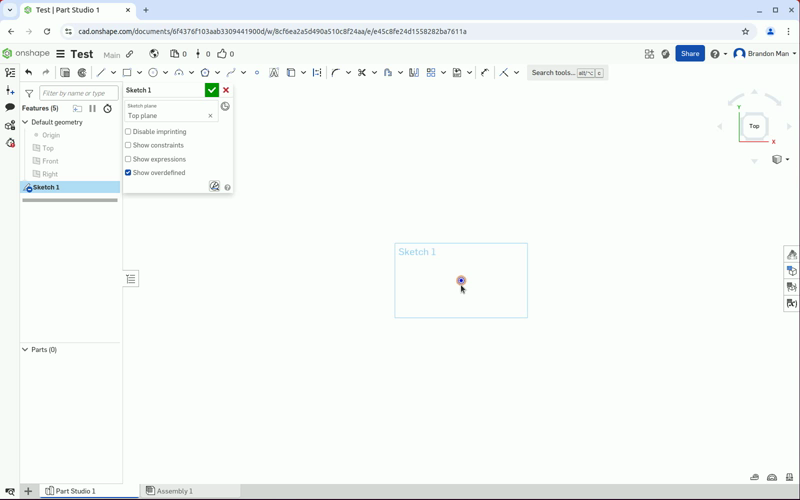
scroll(6)
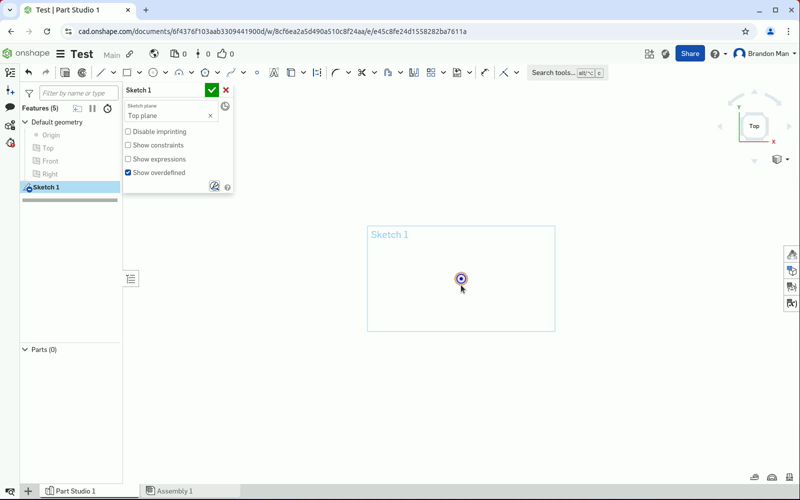
scroll(6)
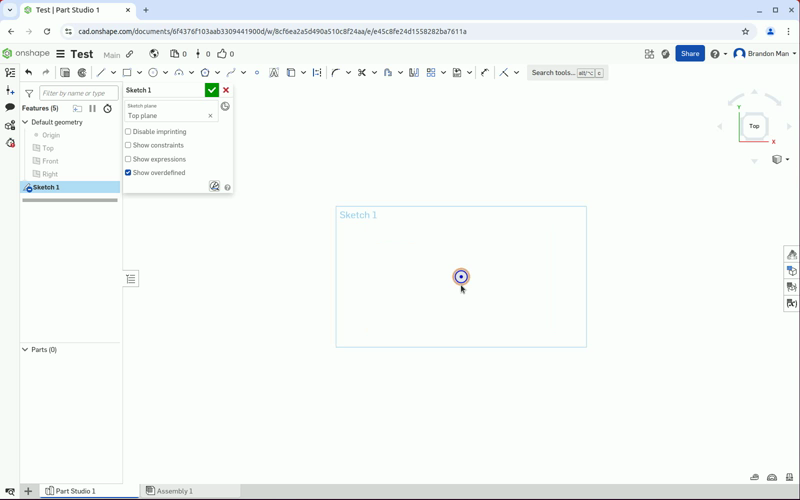
scroll(6)
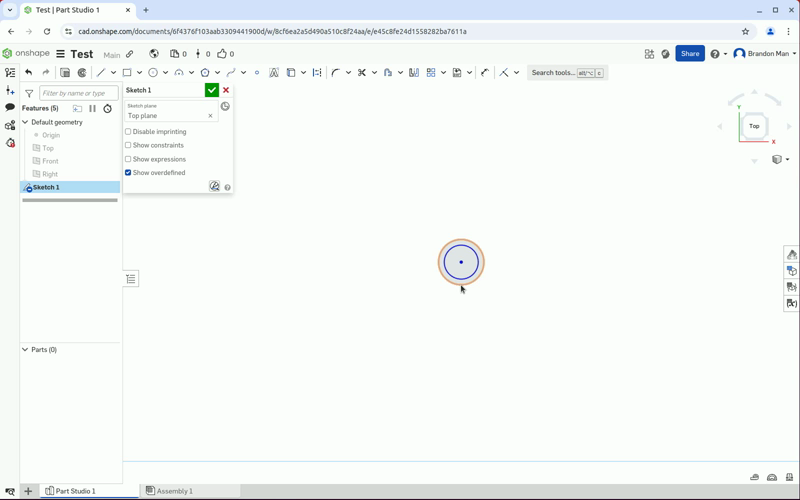
click(461, 284)
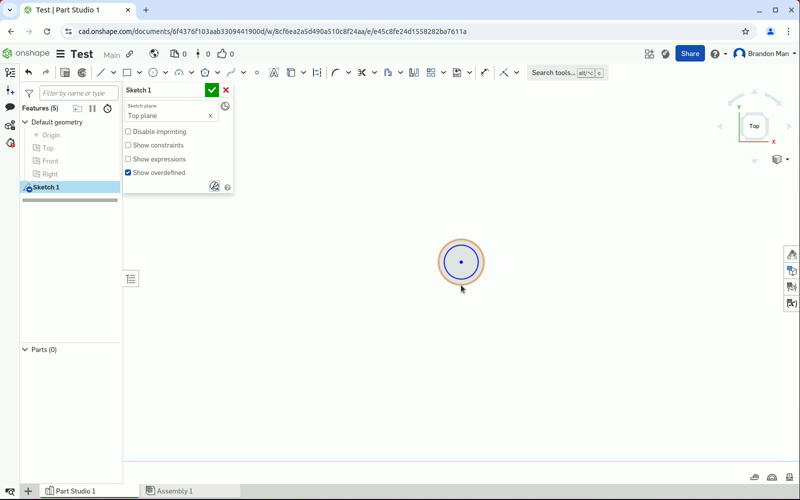
scroll(-6)
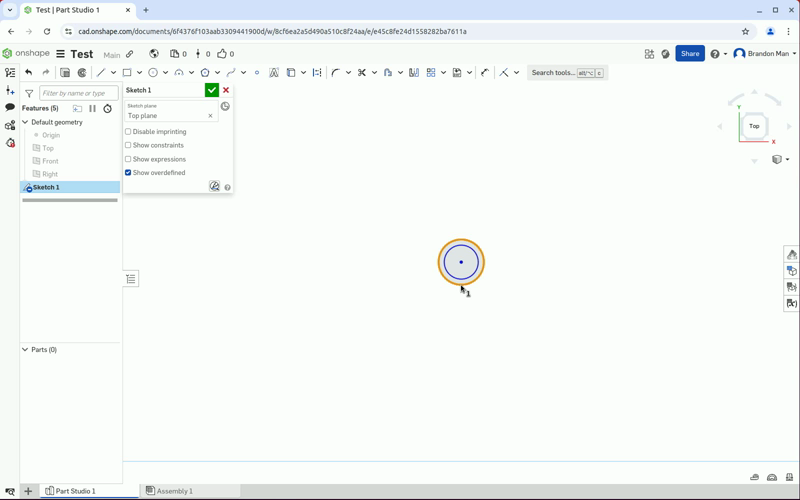
scroll(-6)
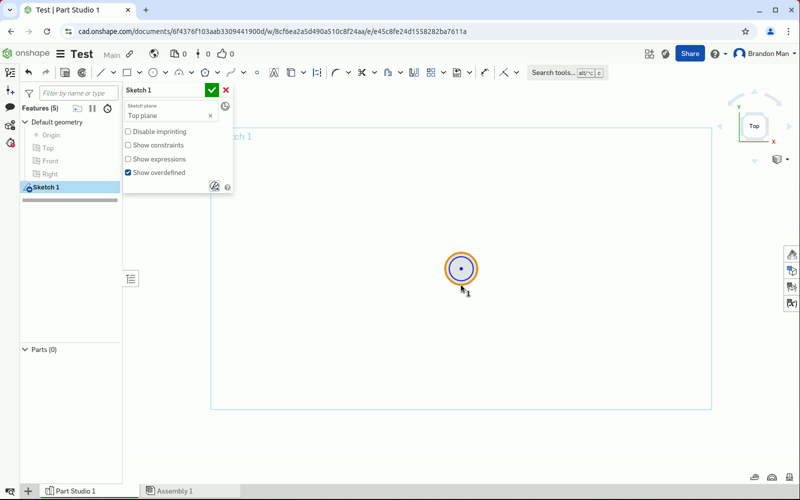
scroll(-6)
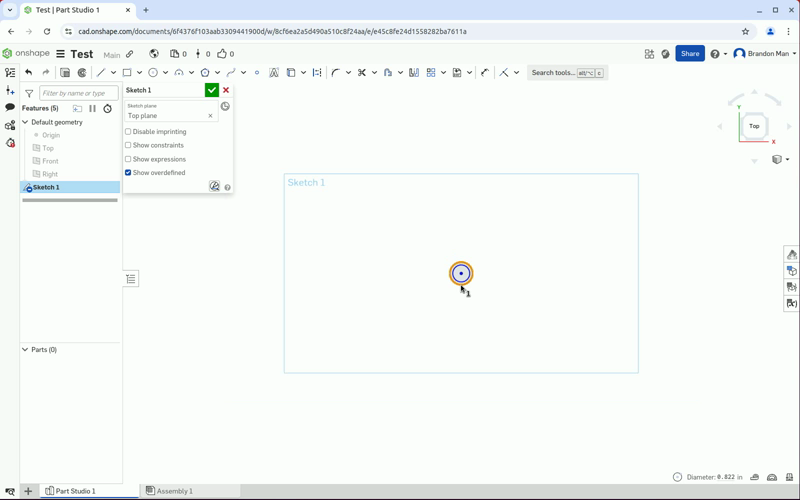
scroll(-6)
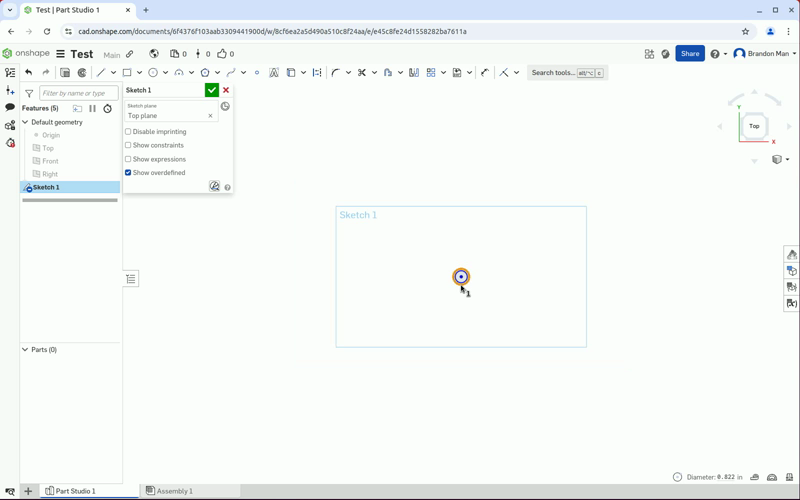
scroll(-6)
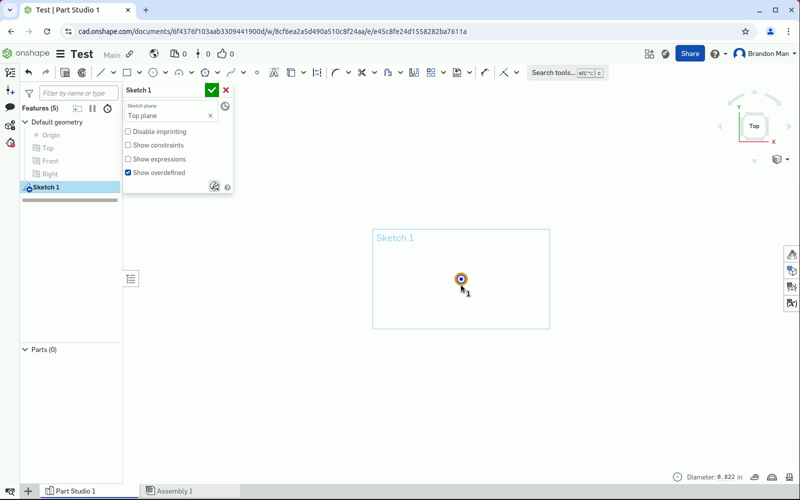
scroll(-6)
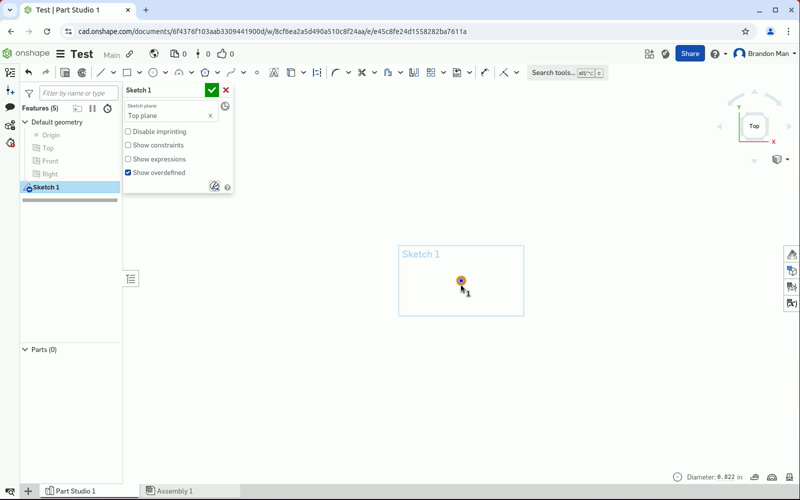
scroll(-6)
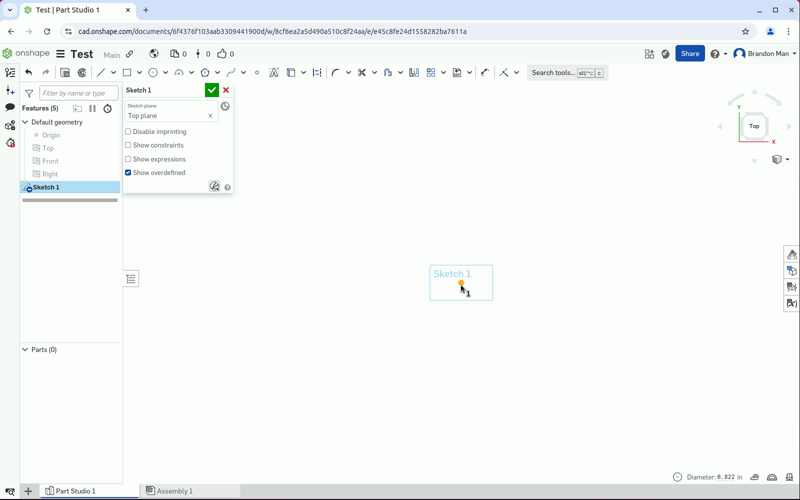
mouse_move(73, 352)
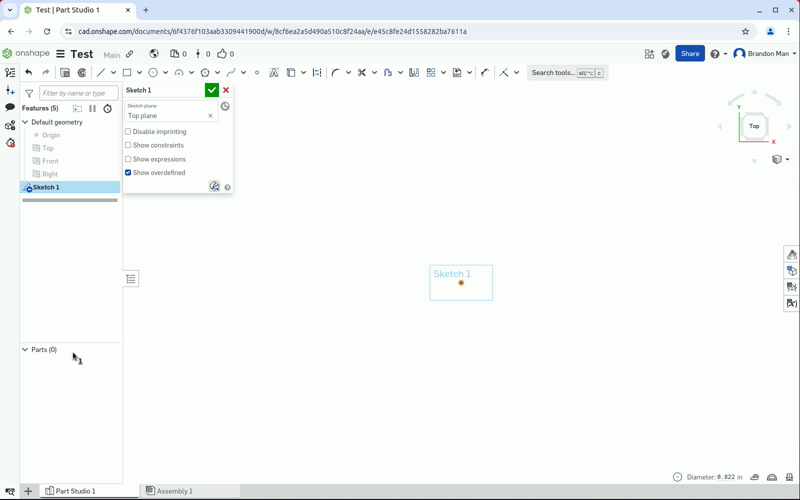
key(shift+y)
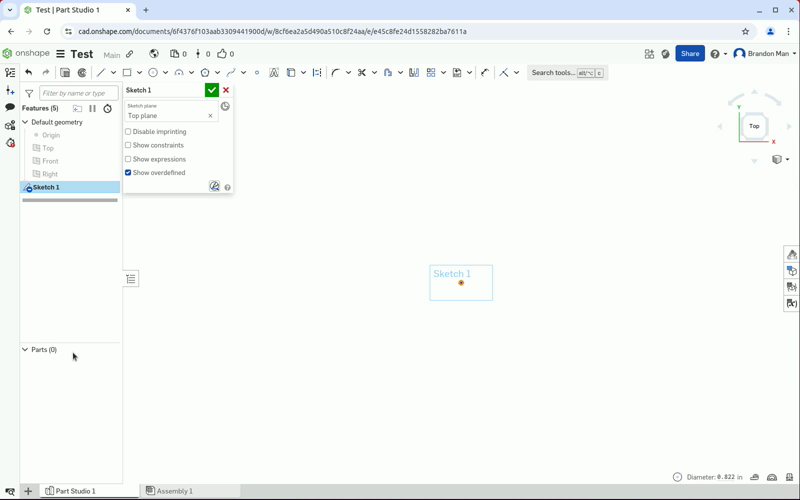
key(shift+e)
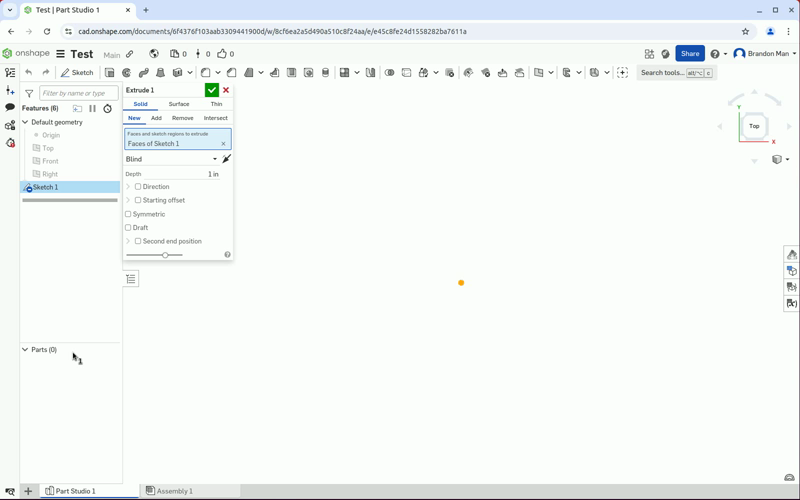
mouse_move(143, 106)
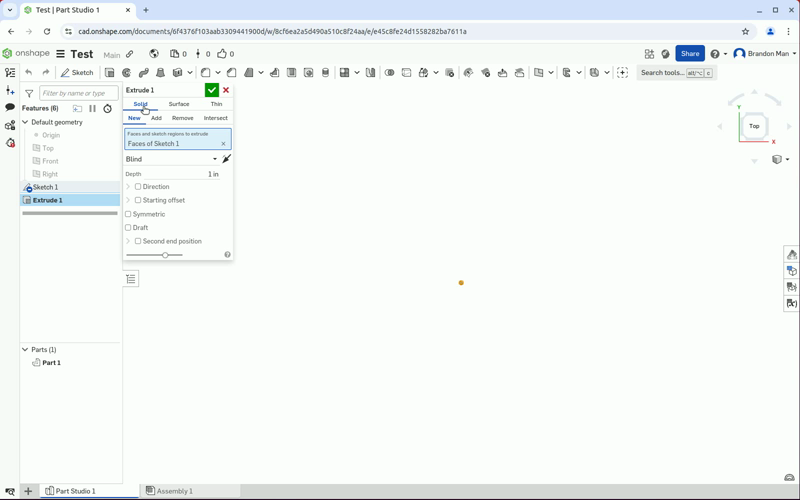
click(143, 106)
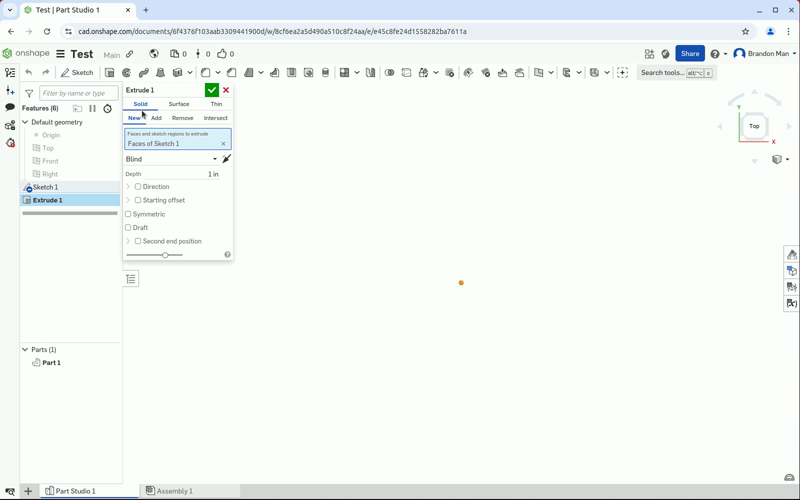
mouse_move(137, 120)
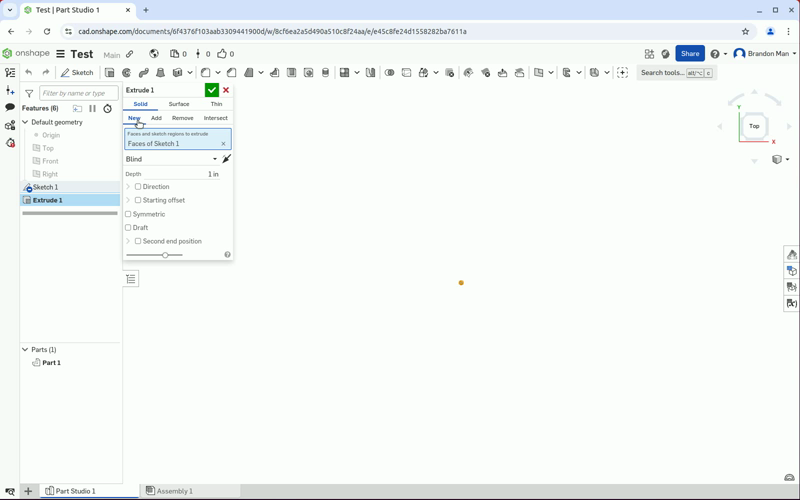
click(137, 120)
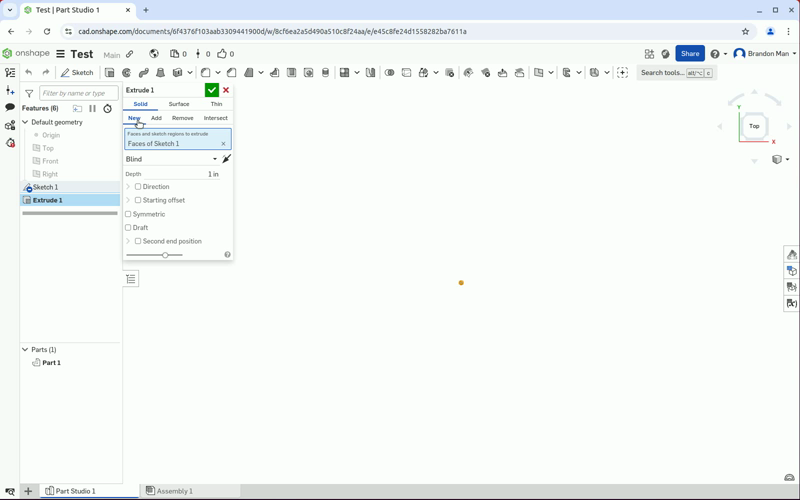
key(tab, 4)
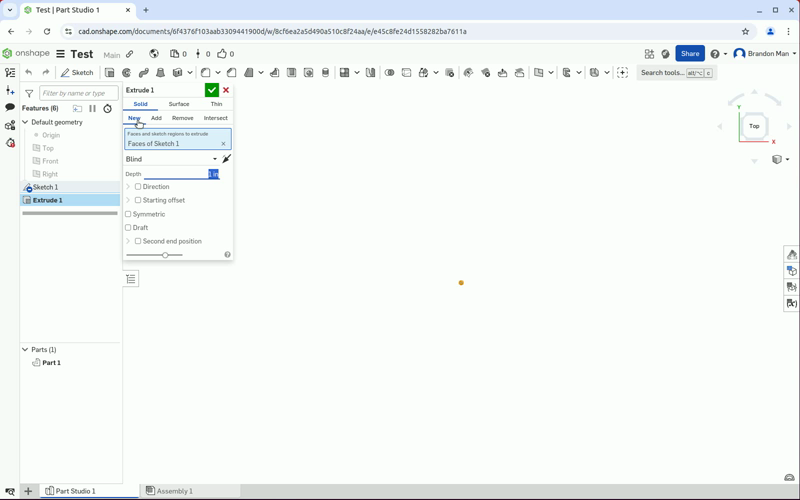
text(23.108)
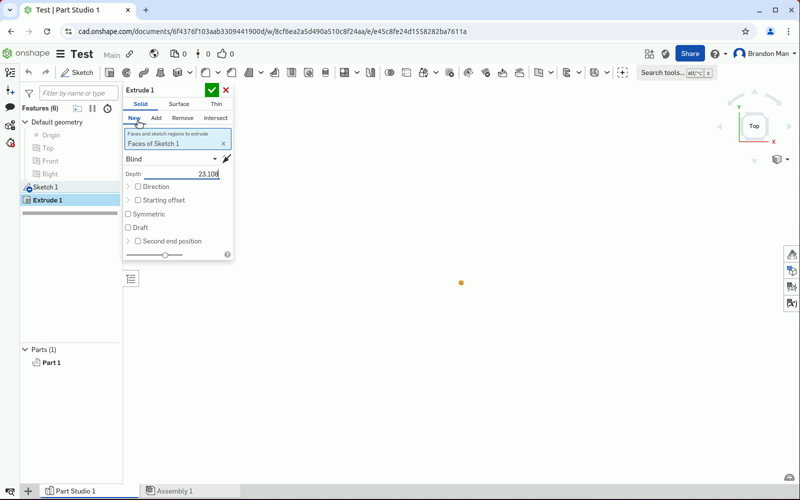
key(enter)
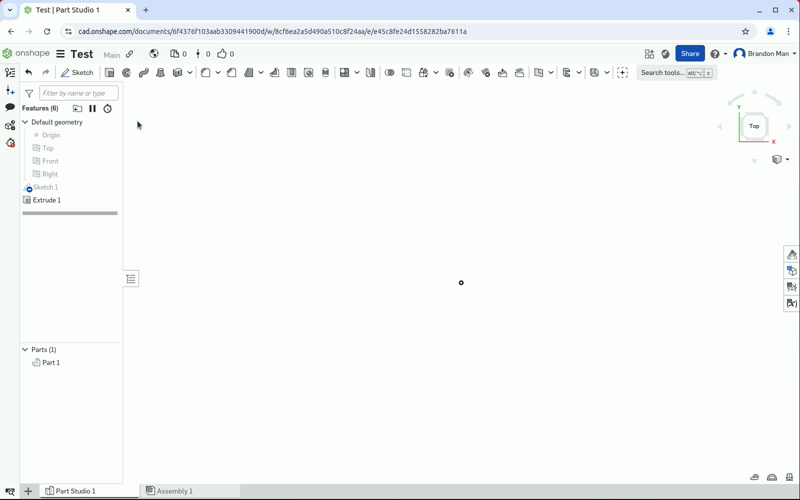
key(shift+h)
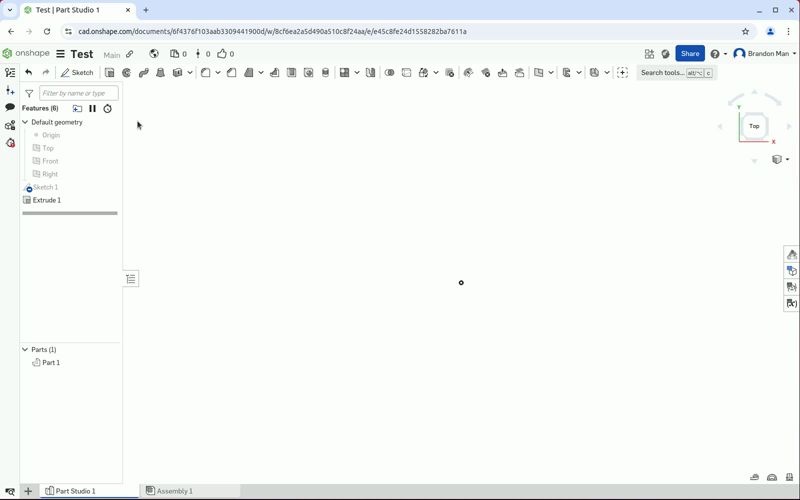
key(shift+h)
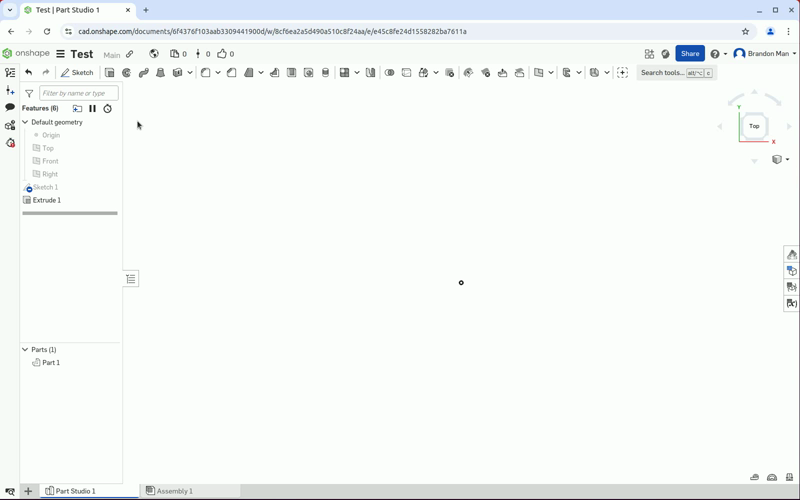
mouse_move(73, 189)
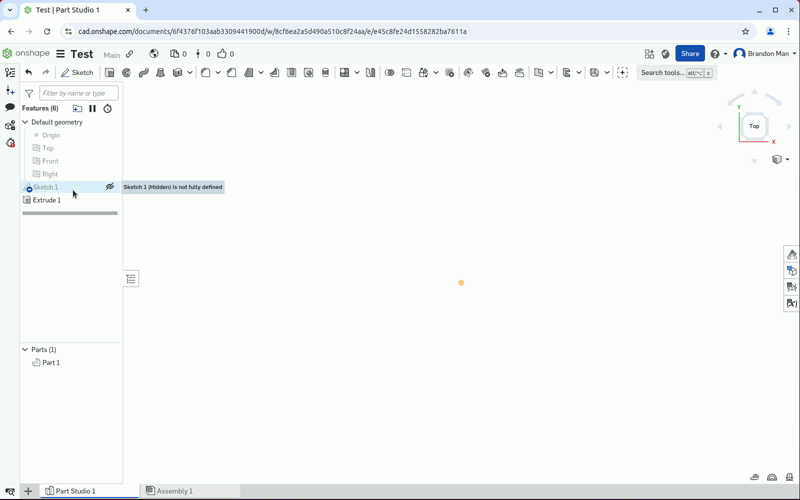
click(73, 189)
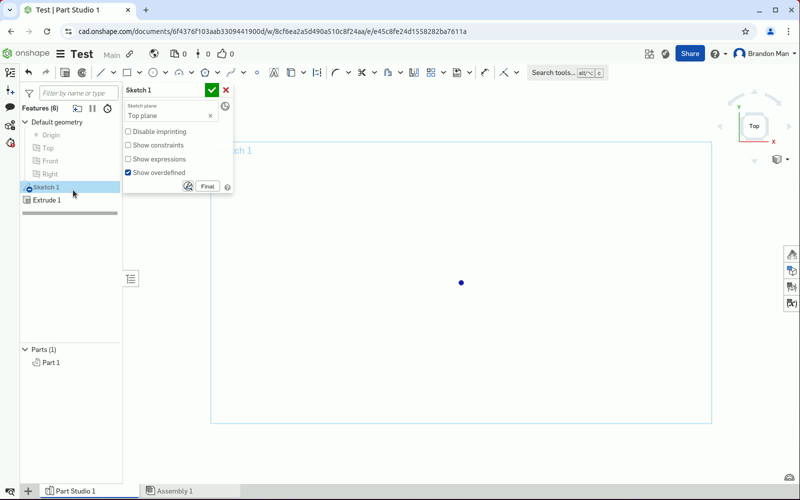
mouse_move(229, 92)
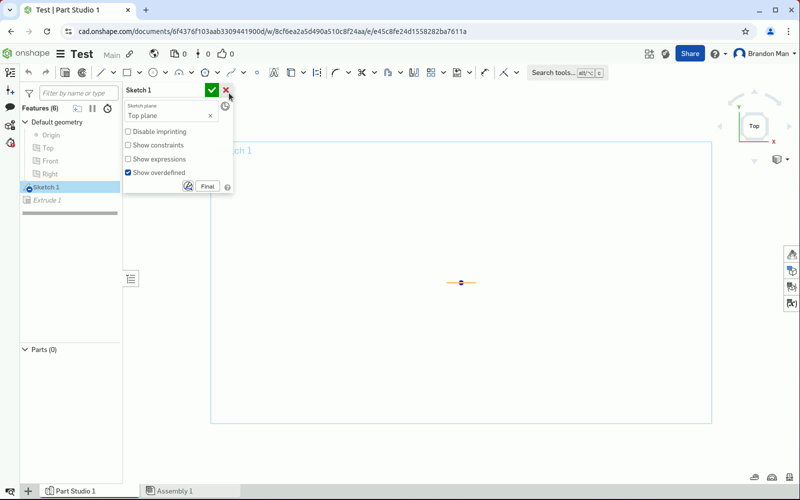
click(229, 92)
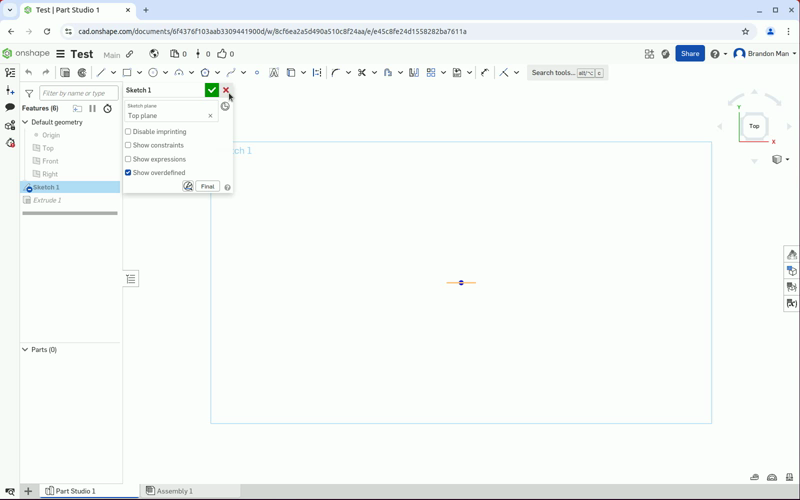
key(shift+s)
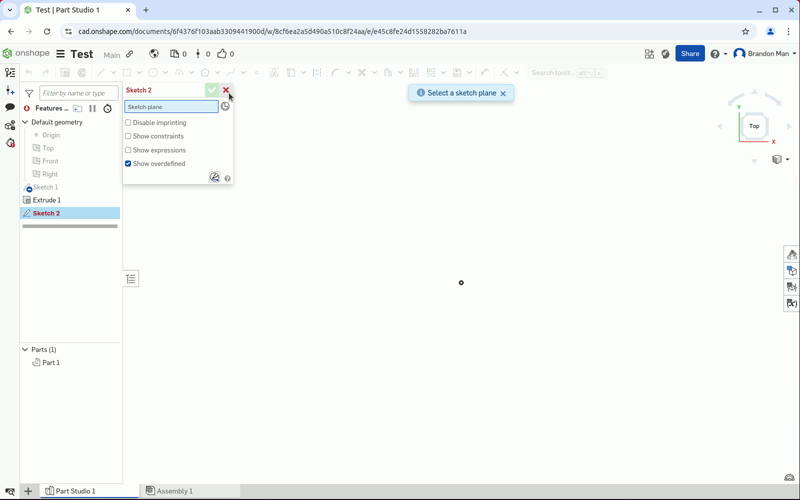
mouse_move(73, 150)
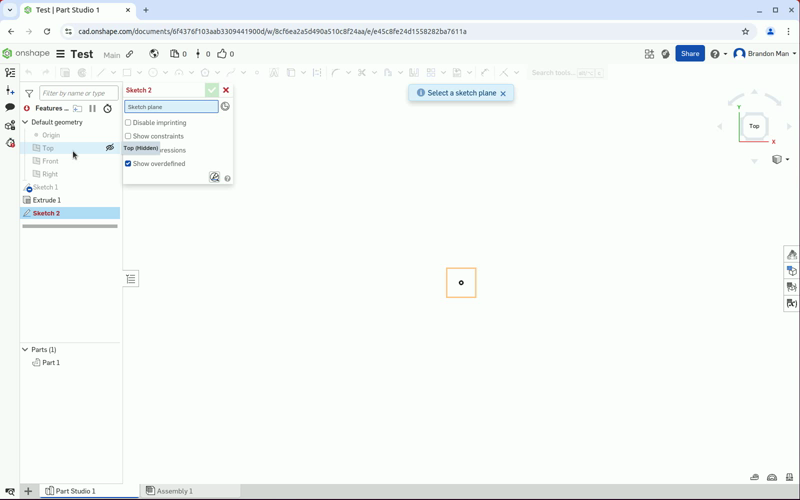
click(73, 150)
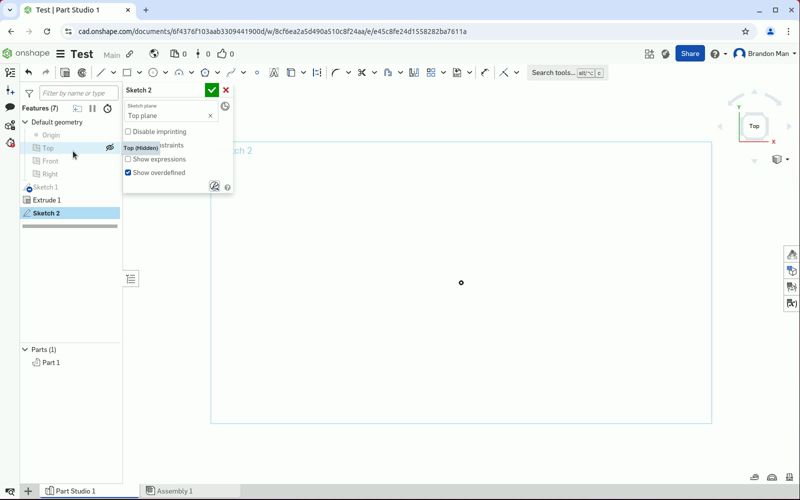
mouse_move(73, 352)
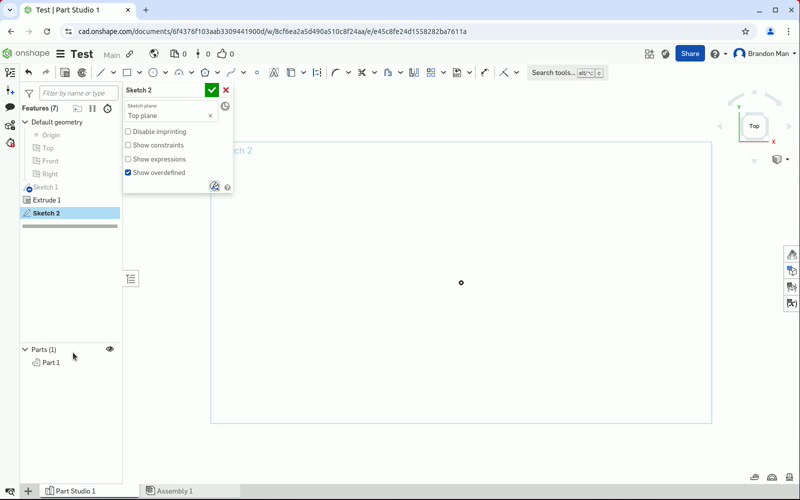
key(y)
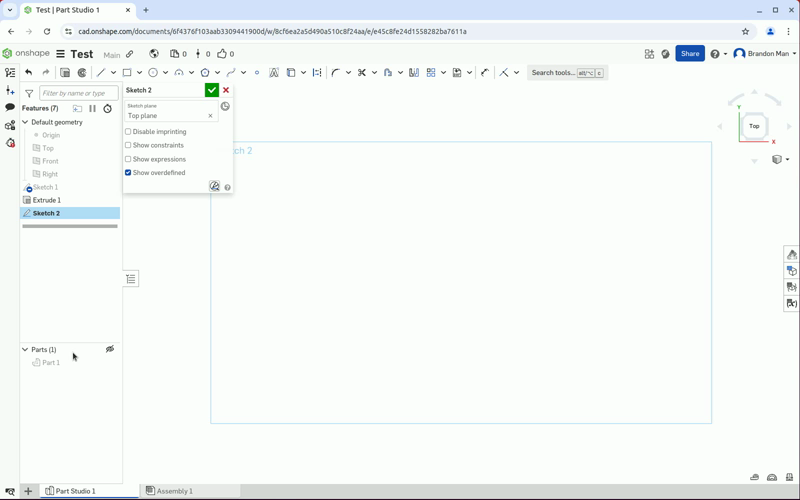
key(c)
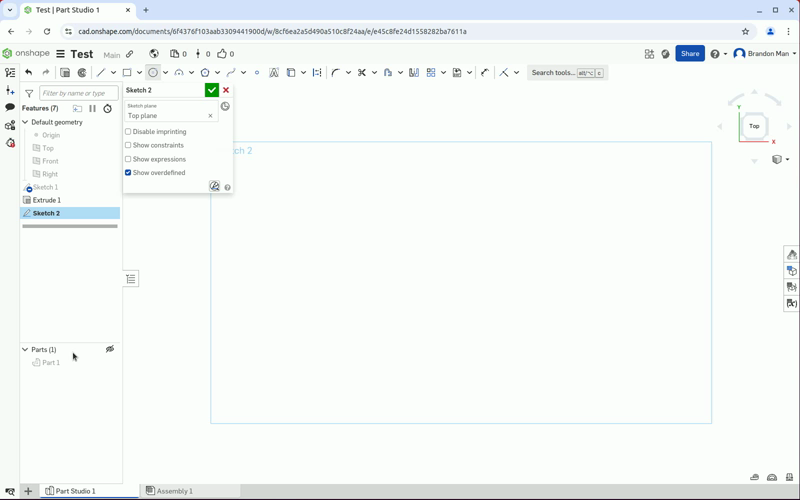
key_down(shift)
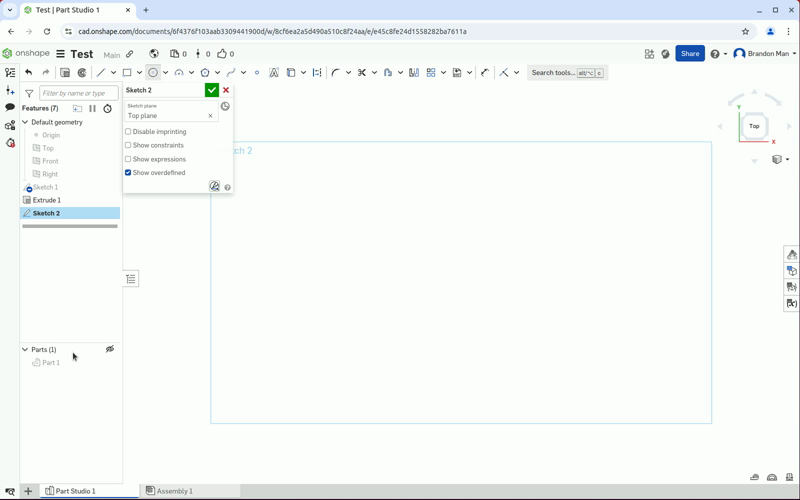
mouse_move(461, 278)
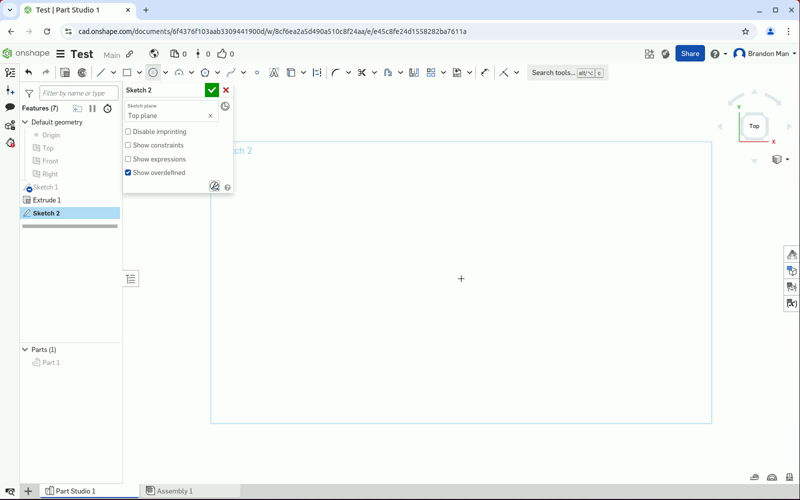
click(461, 278)
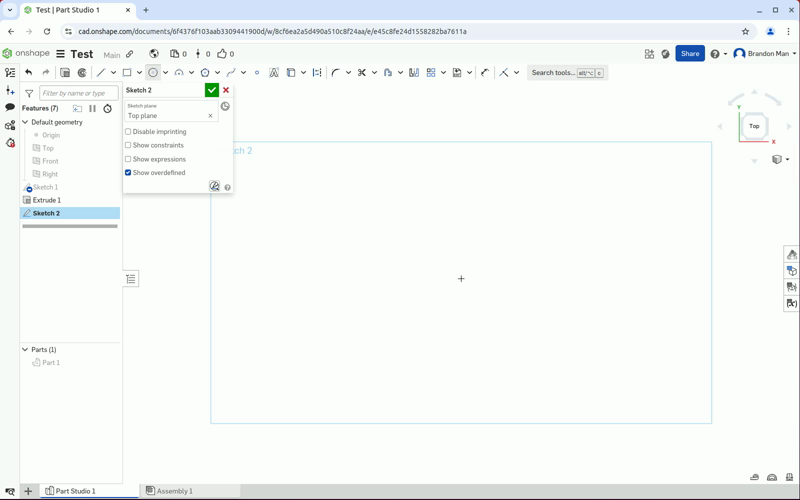
key_up(shift)
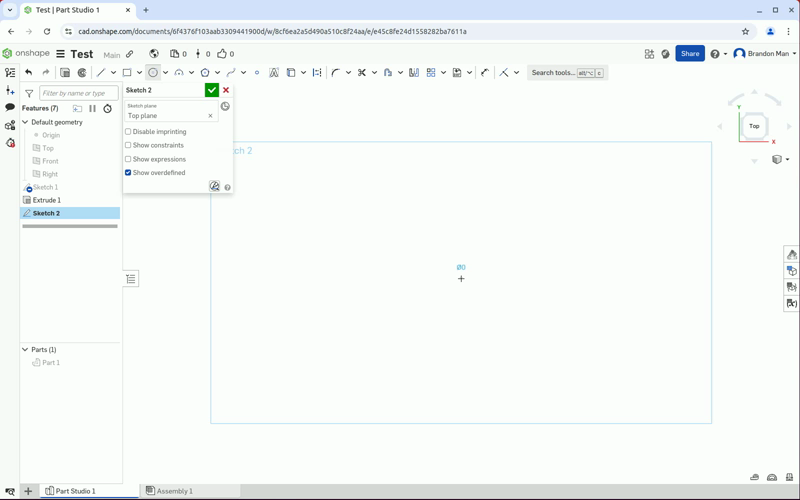
mouse_move(463, 278)
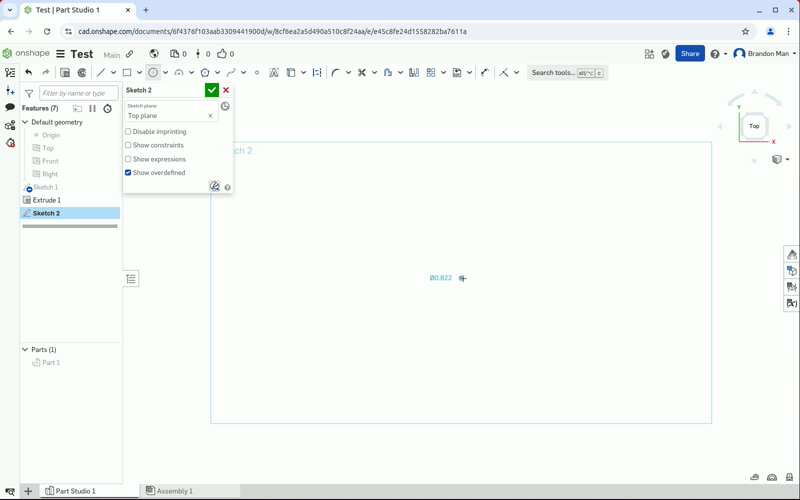
scroll(6)
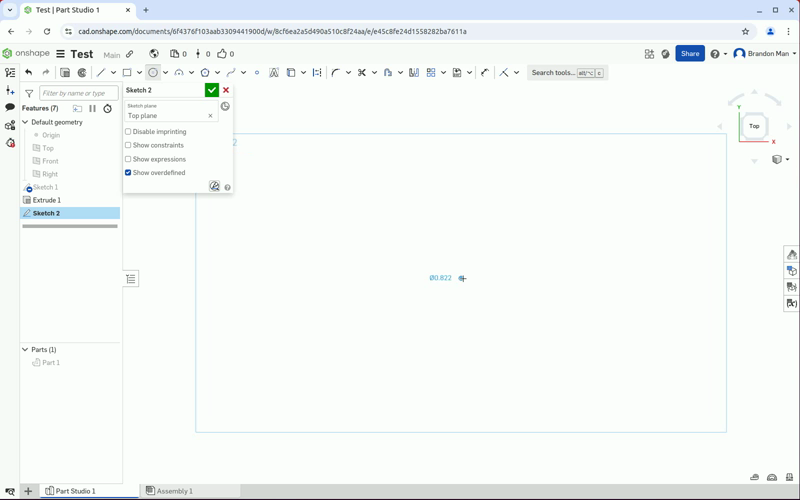
scroll(6)
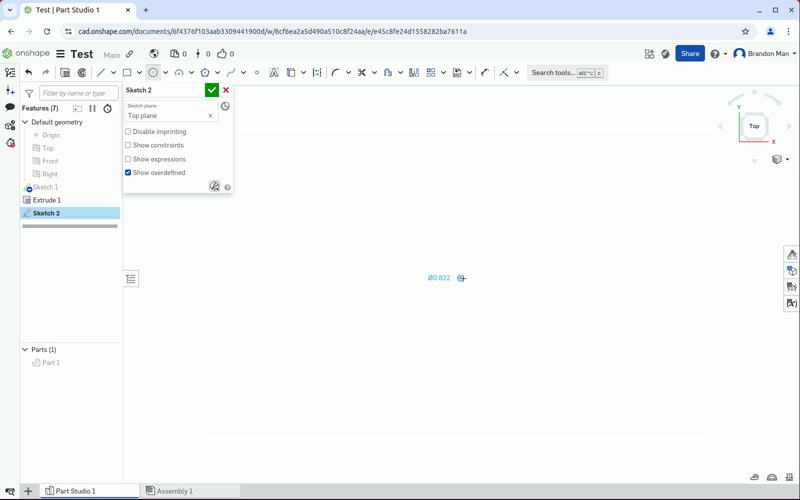
scroll(6)
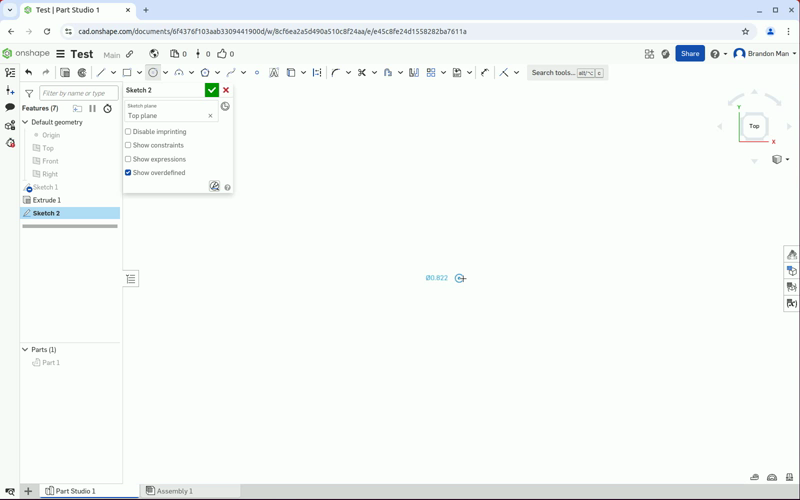
scroll(6)
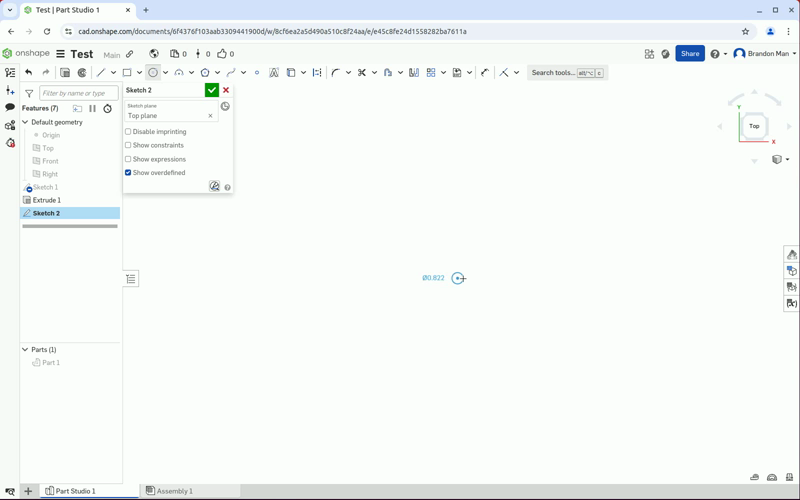
scroll(6)
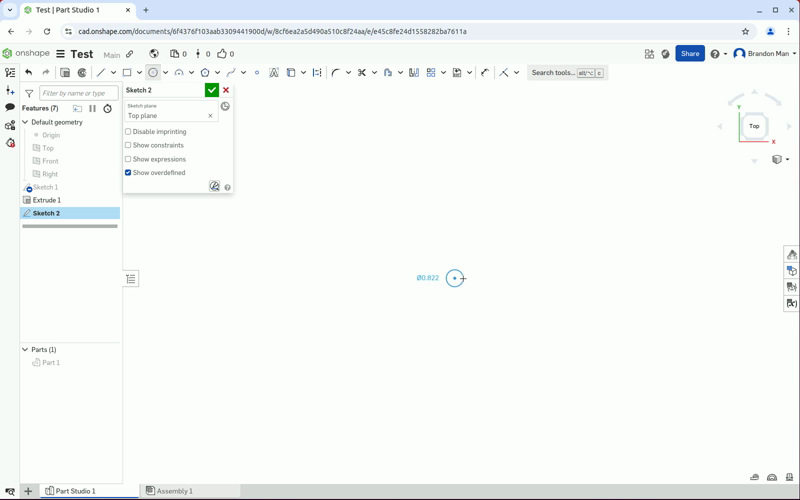
scroll(6)
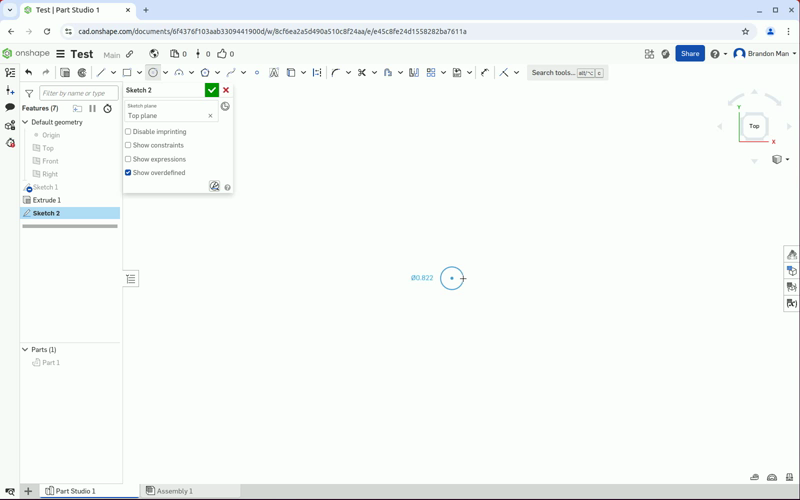
scroll(6)
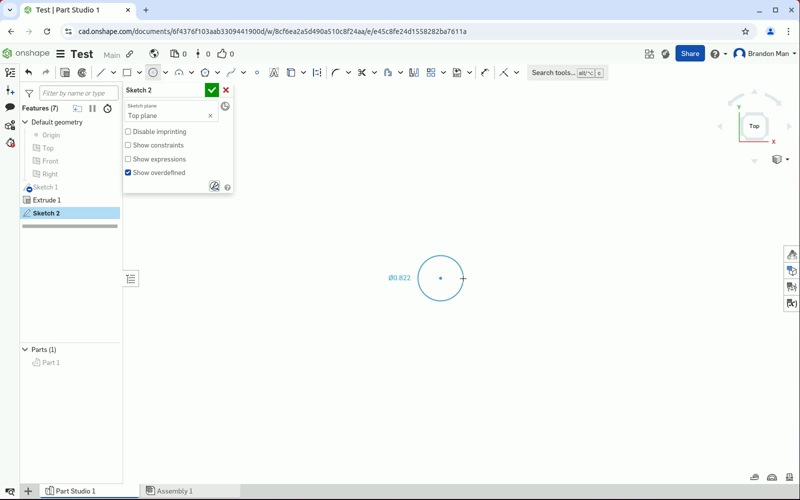
click(463, 278)
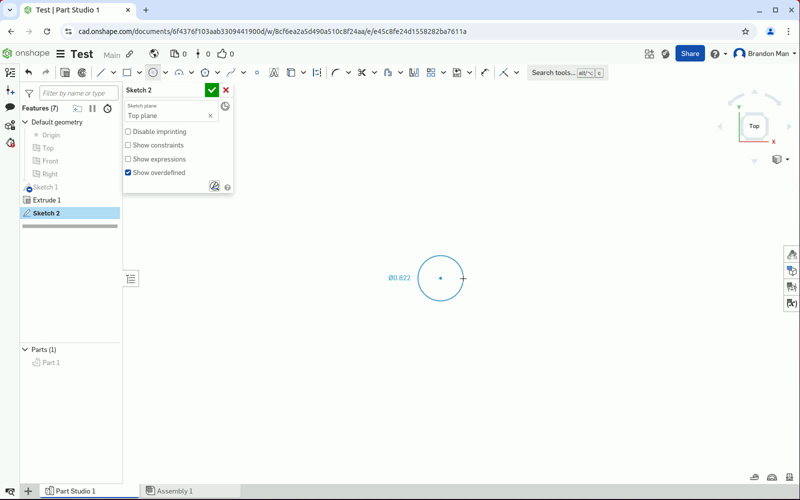
scroll(-6)
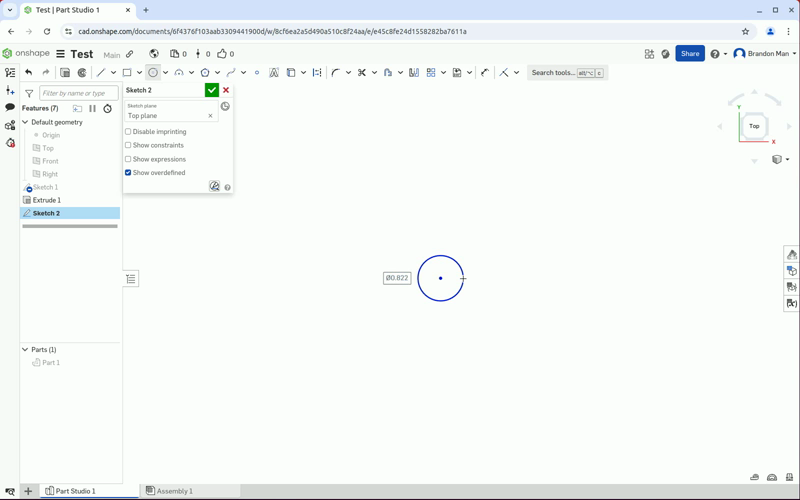
scroll(-6)
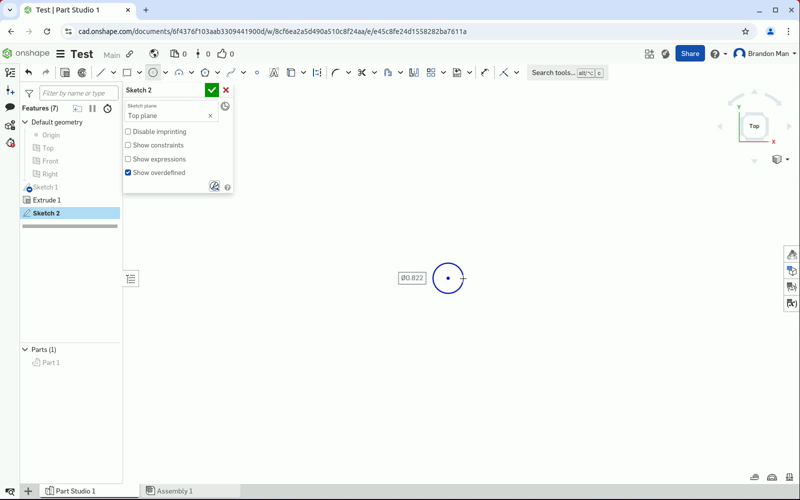
scroll(-6)
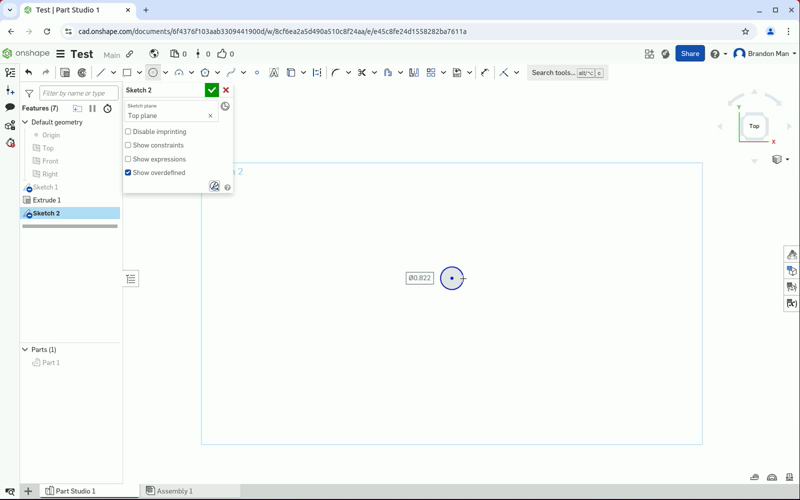
scroll(-6)
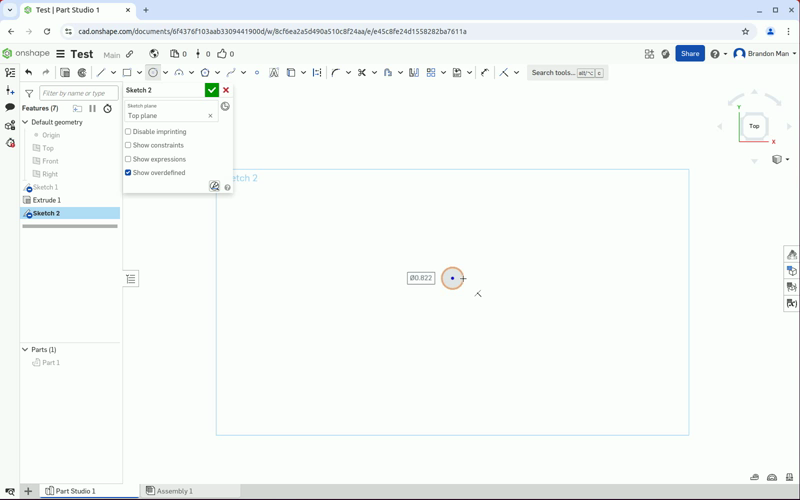
scroll(-6)
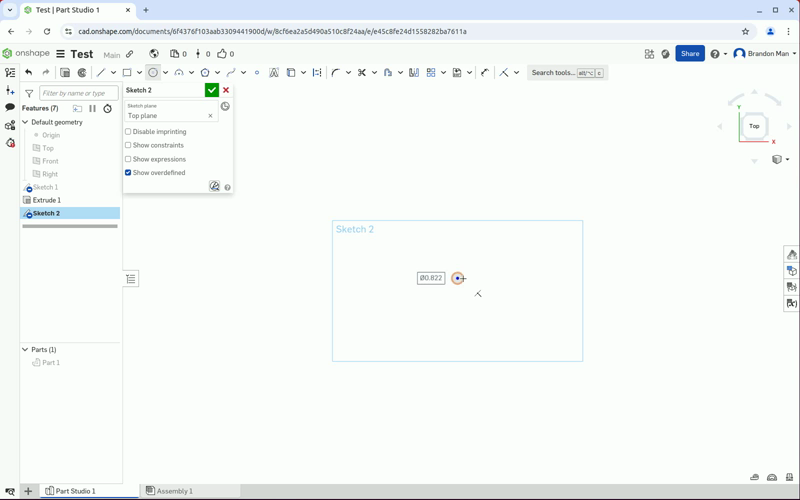
scroll(-6)
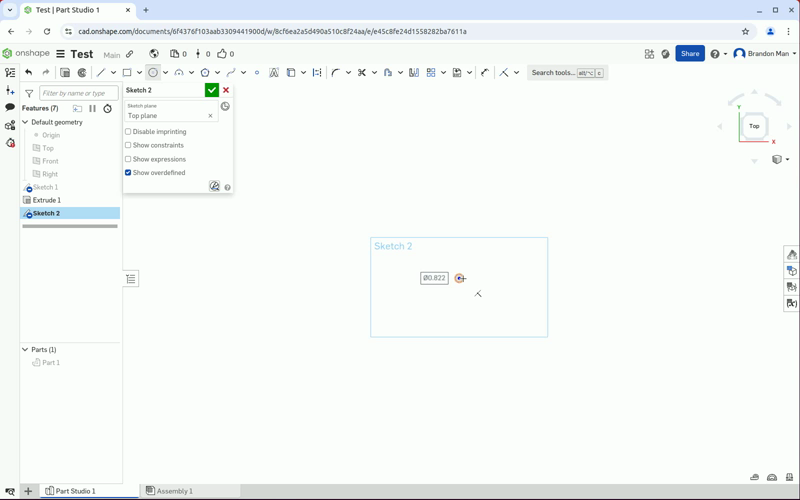
scroll(-6)
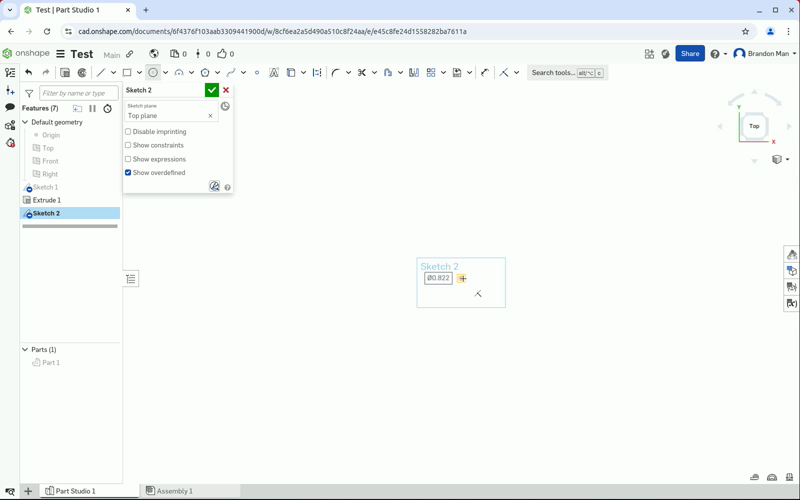
key(esc)
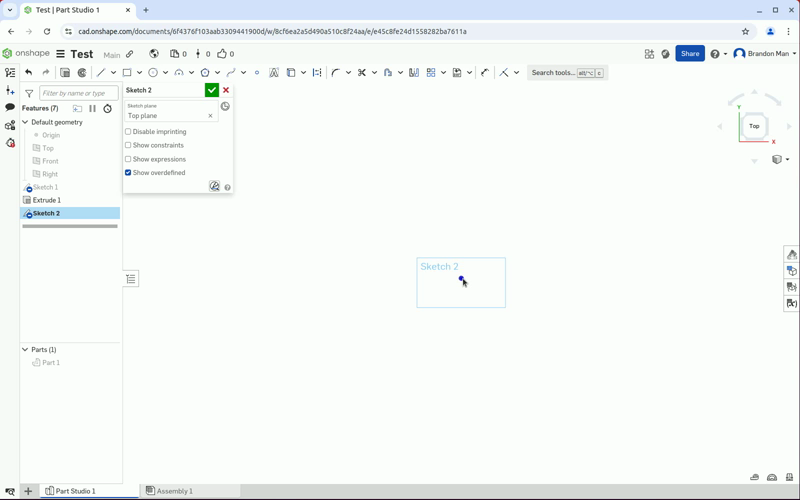
mouse_move(460, 277)
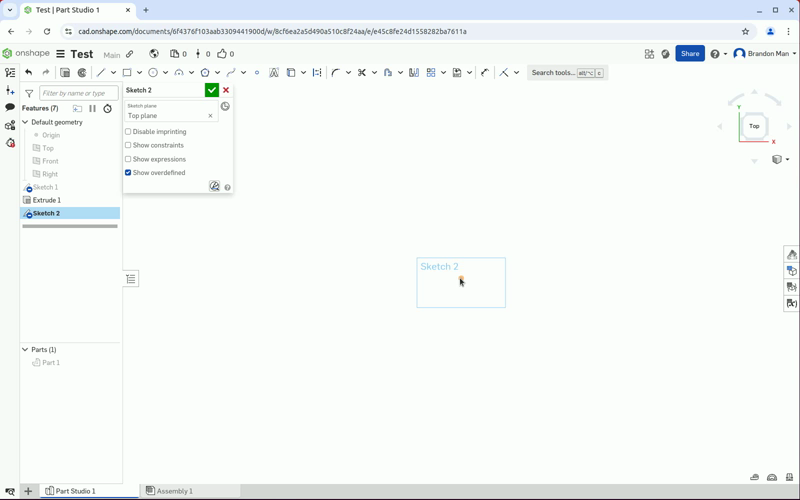
scroll(6)
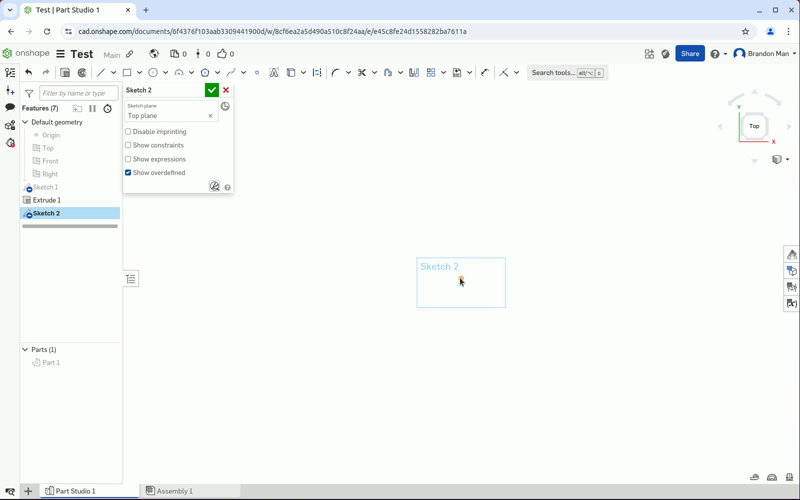
scroll(6)
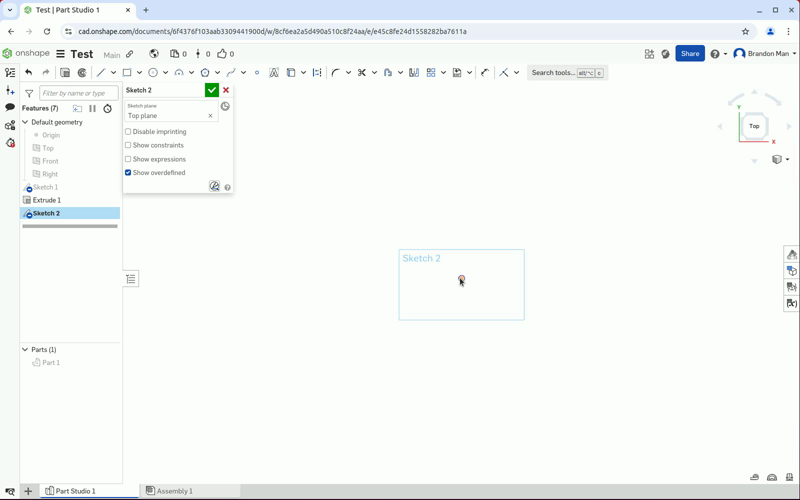
scroll(6)
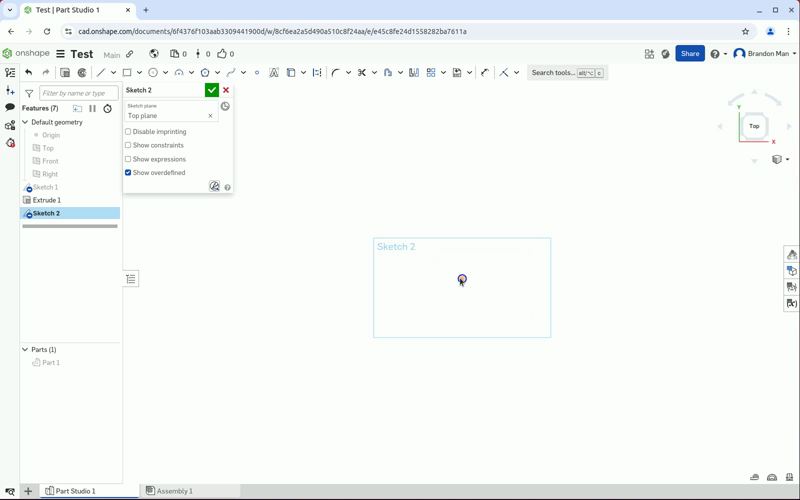
scroll(6)
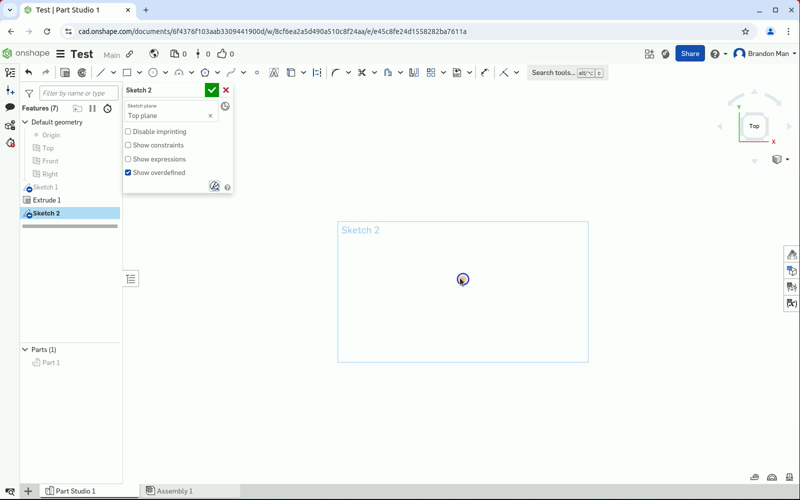
scroll(6)
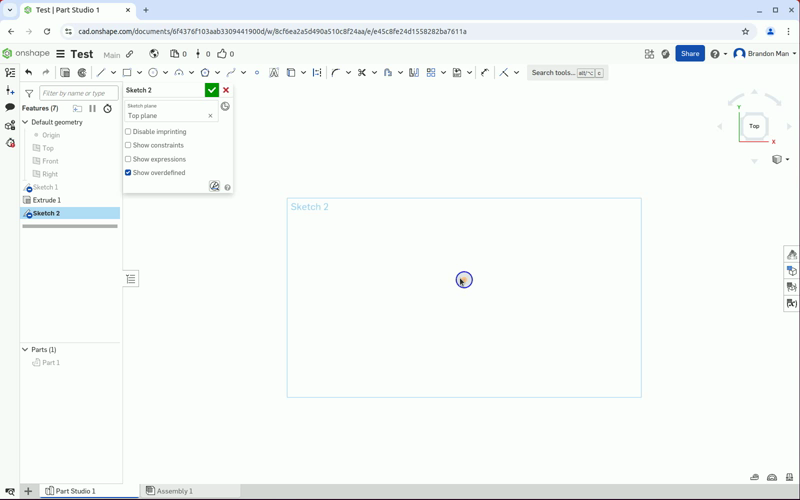
scroll(6)
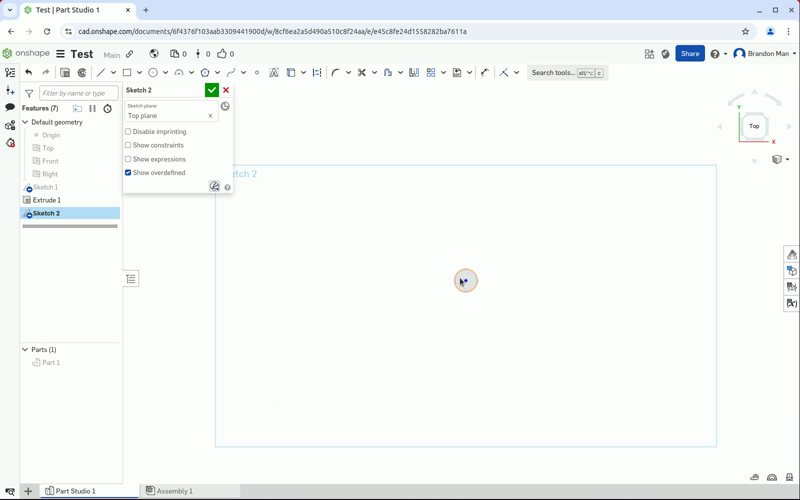
scroll(6)
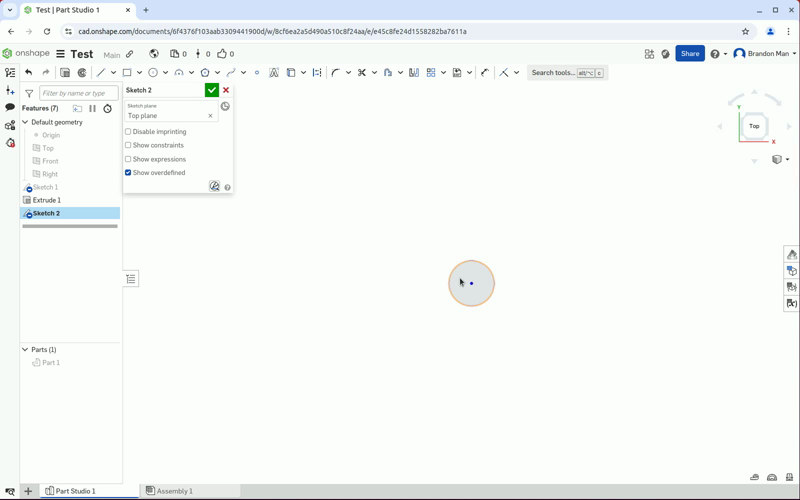
click(460, 277)
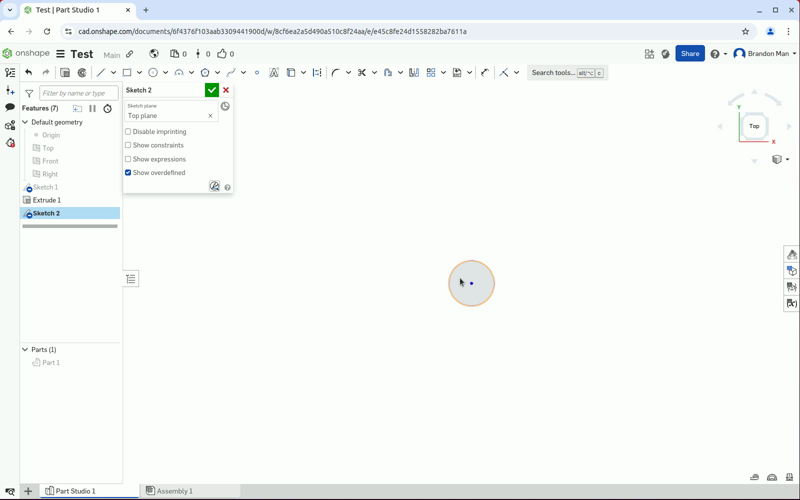
scroll(-6)
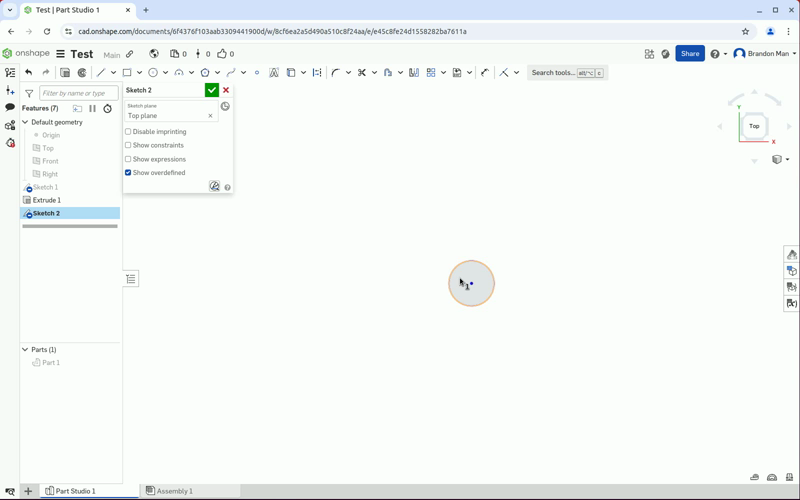
scroll(-6)
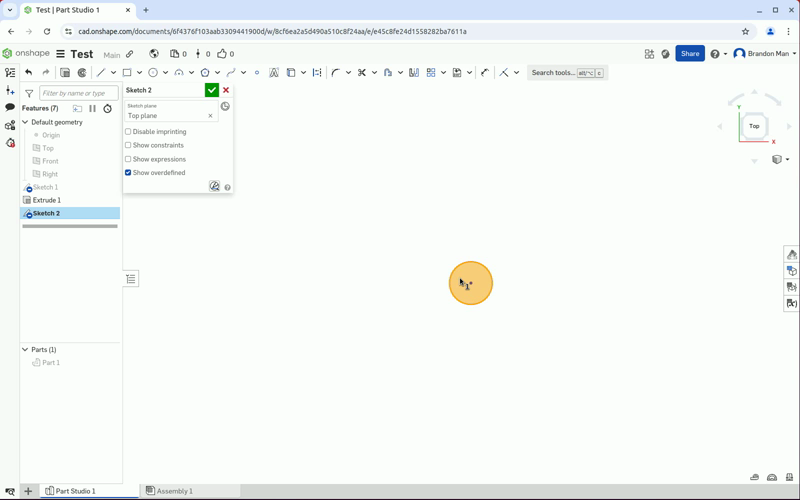
scroll(-6)
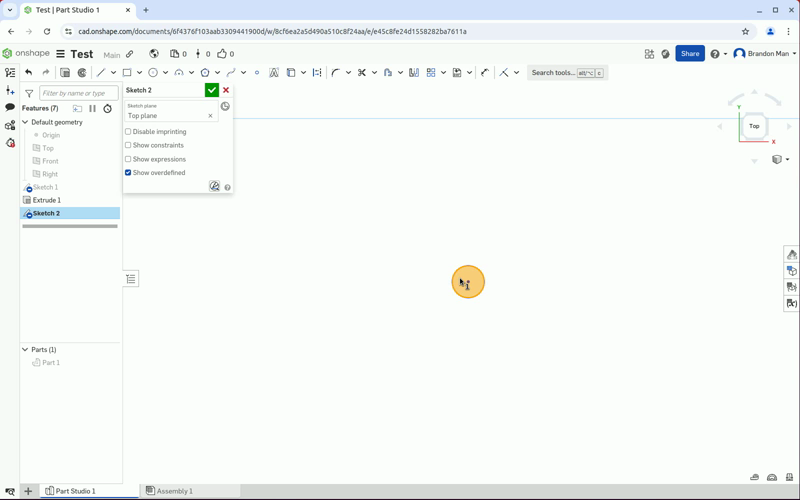
scroll(-6)
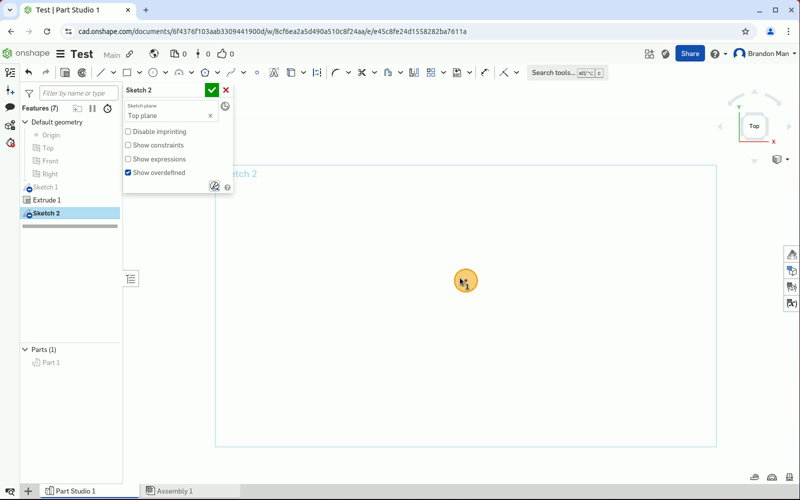
scroll(-6)
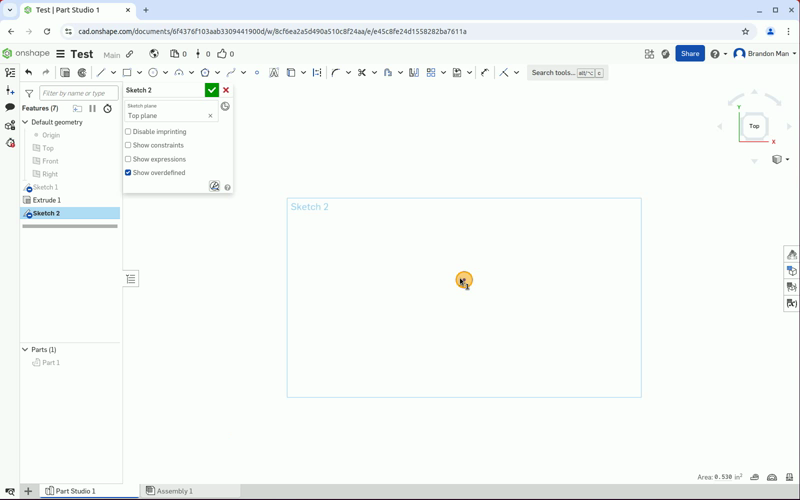
scroll(-6)
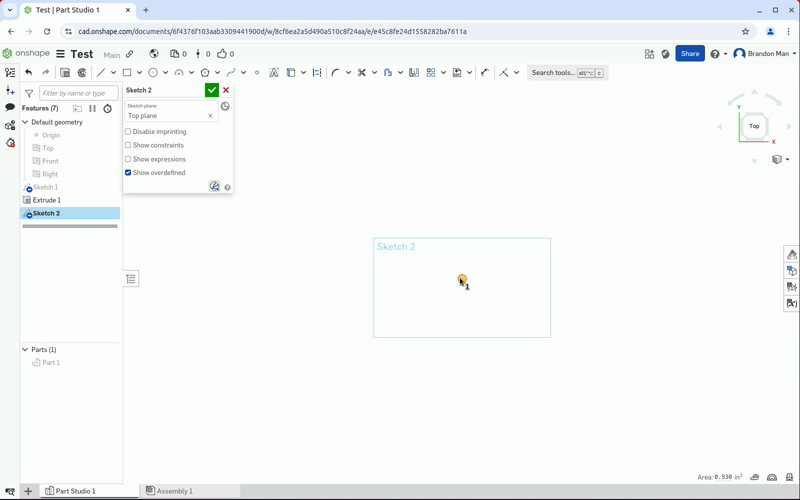
scroll(-6)
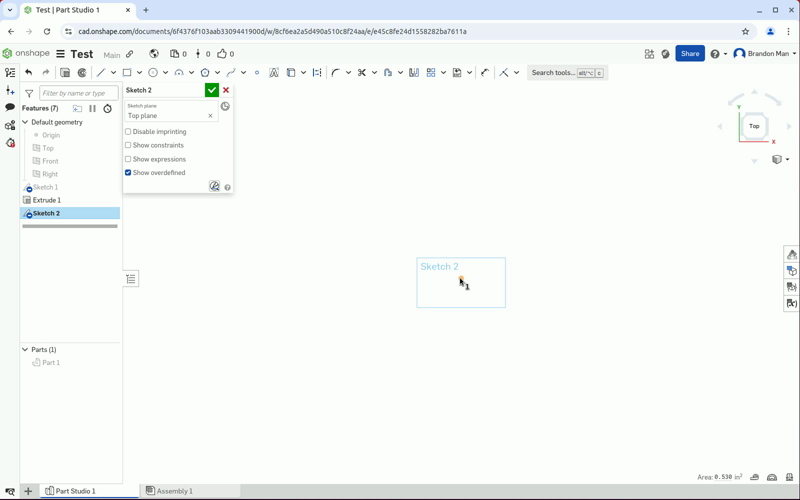
mouse_move(73, 352)
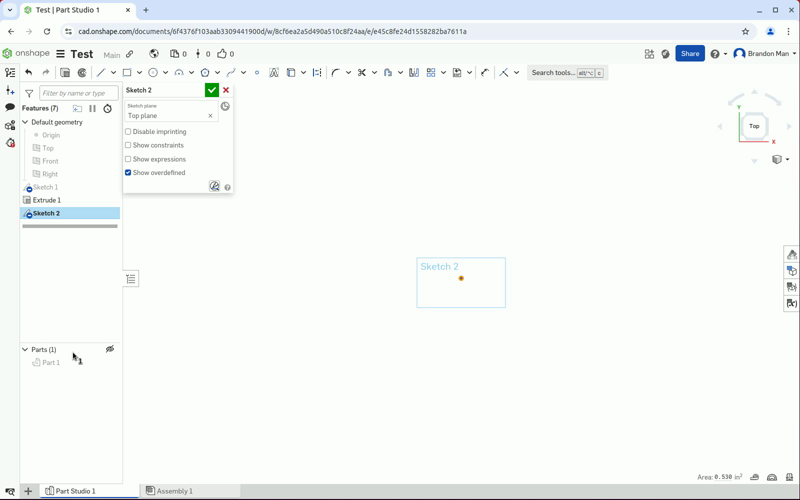
key(shift+y)
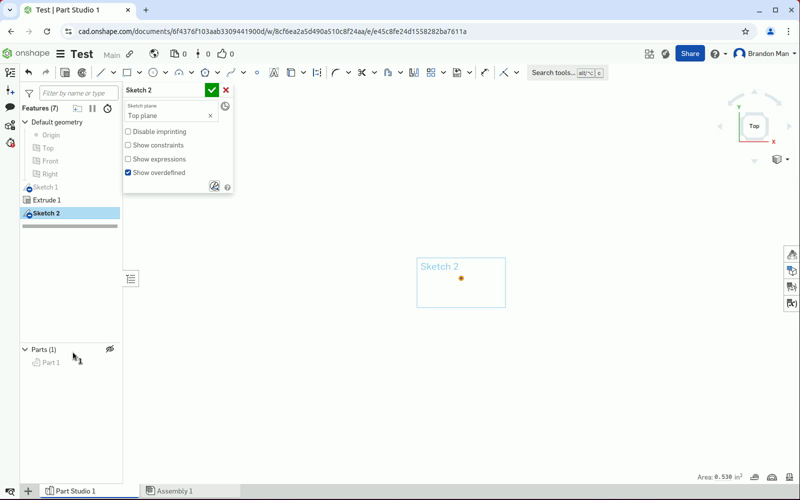
key(shift+e)
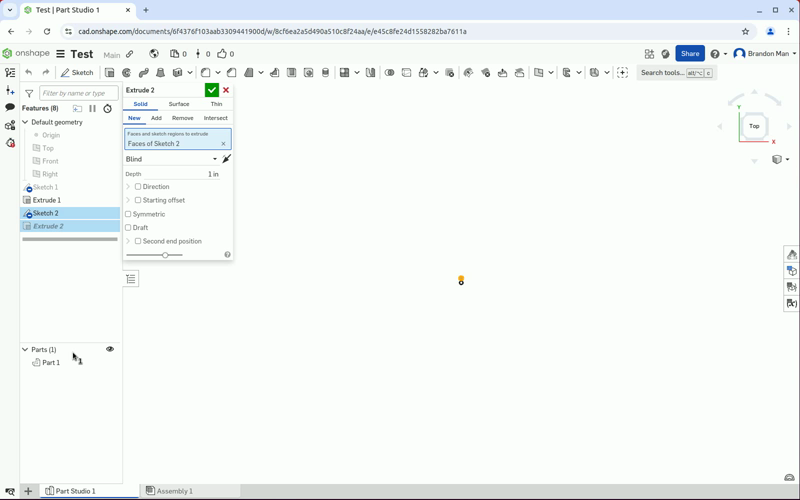
mouse_move(143, 106)
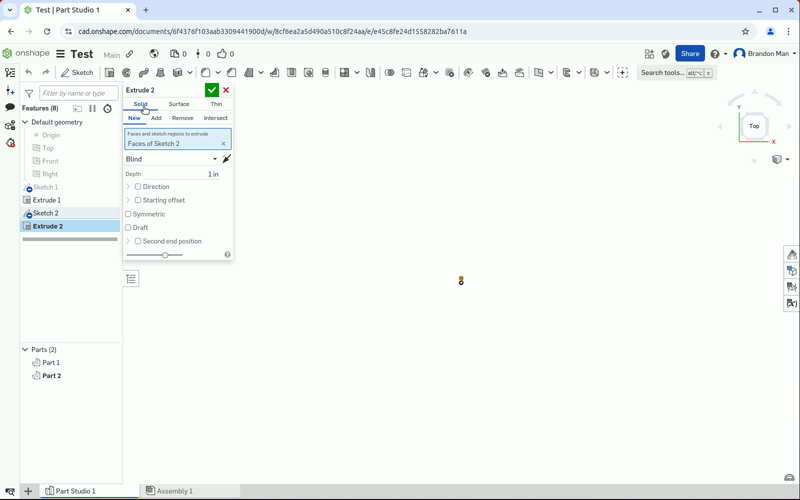
click(143, 106)
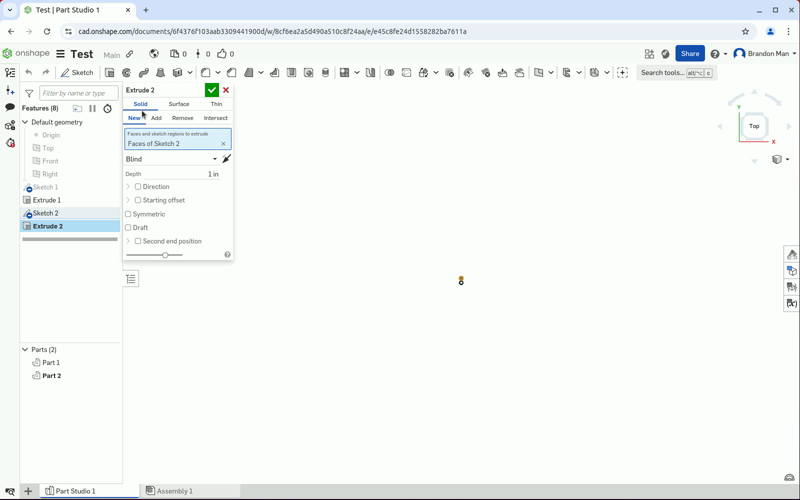
mouse_move(137, 120)
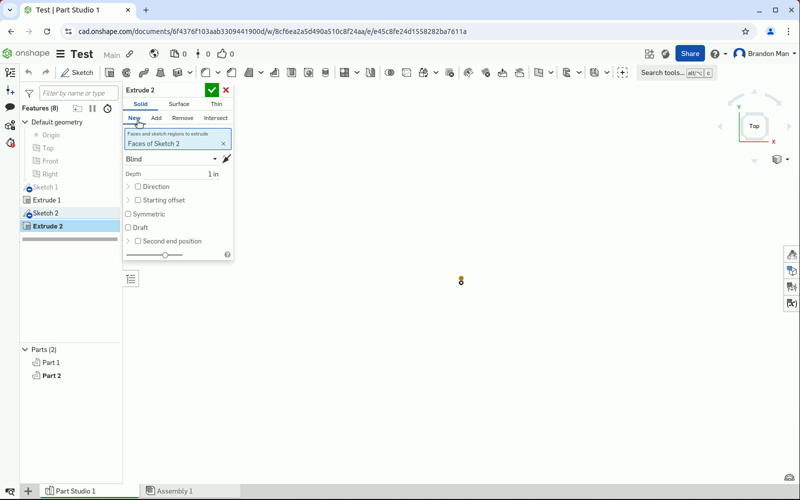
click(137, 120)
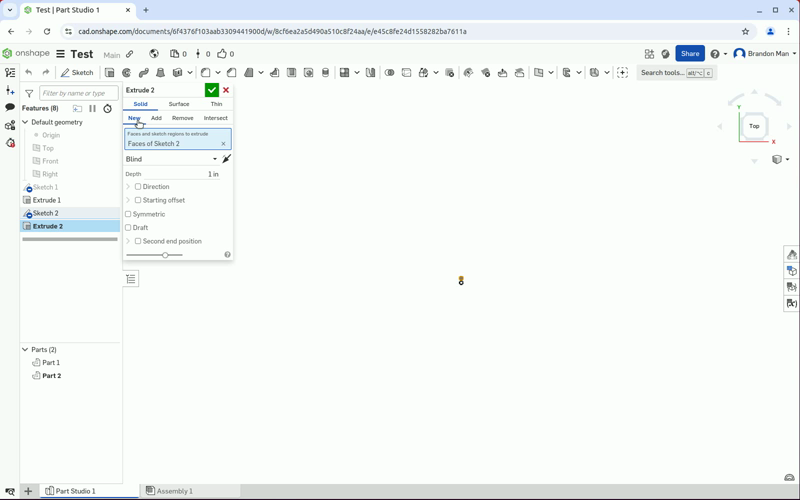
key(tab, 4)
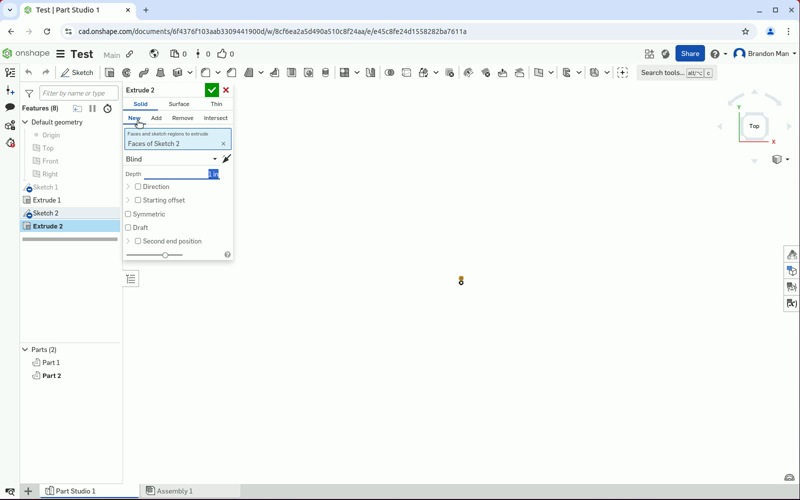
text(21.905)
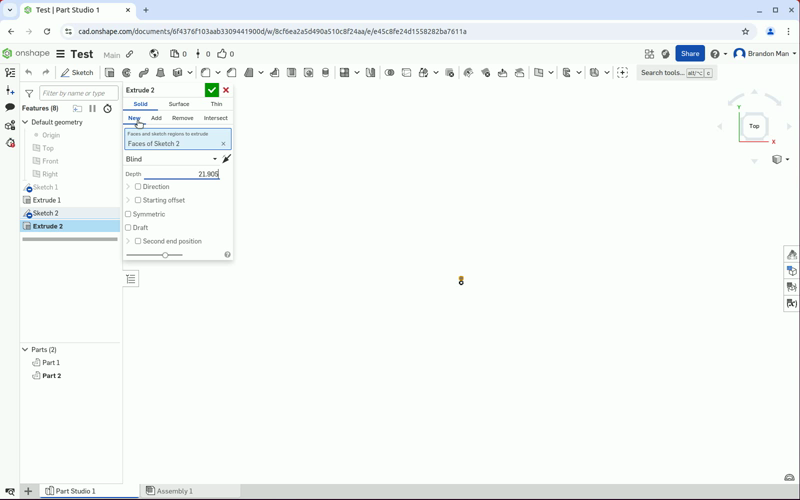
key(enter)
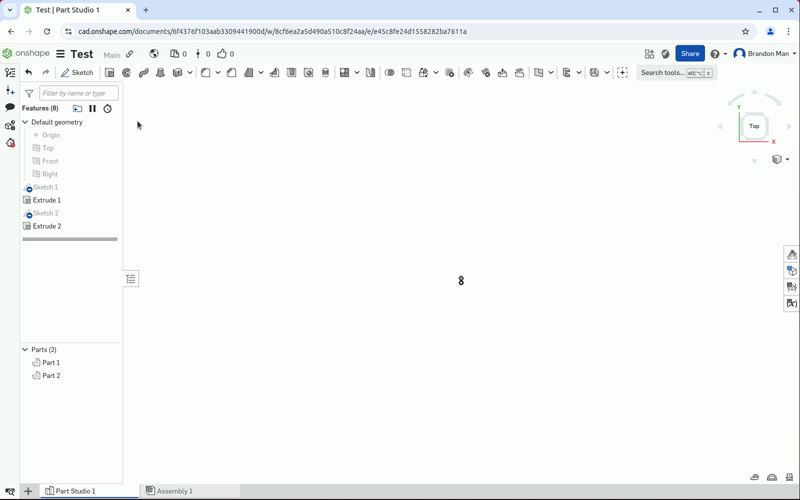
key(shift+h)
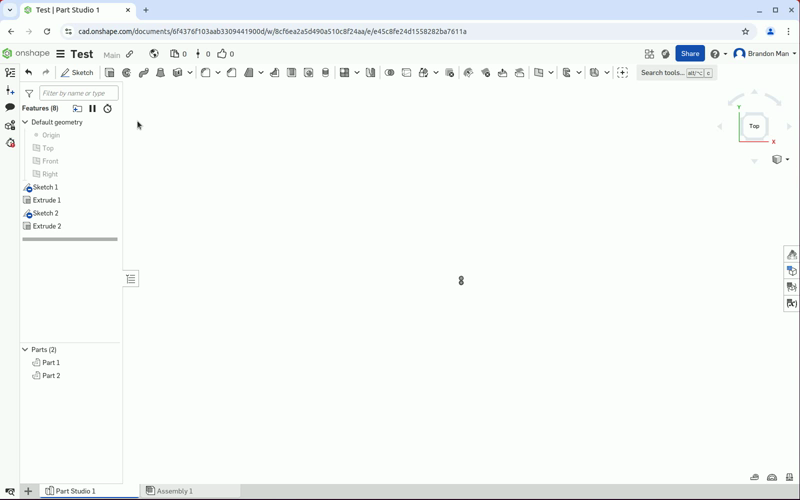
key(shift+h)
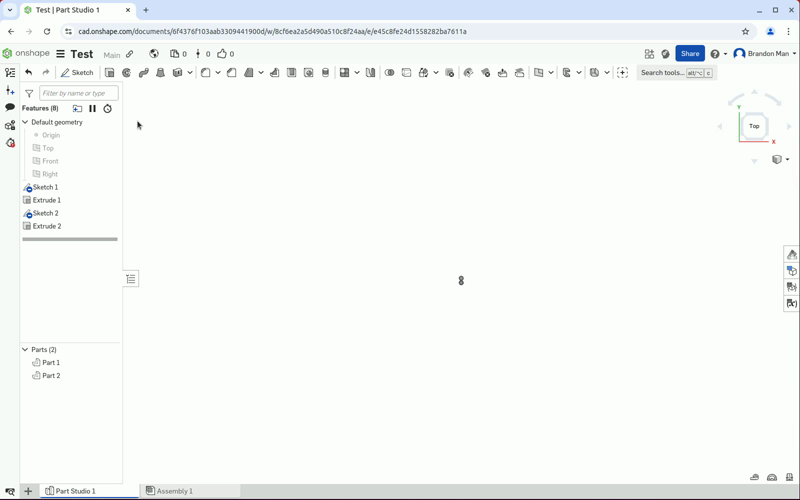
key(shift+7)
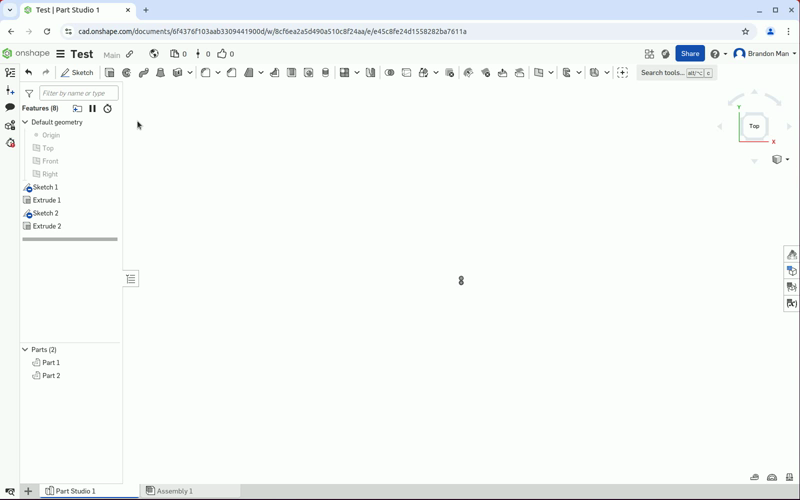
key(up, 3)
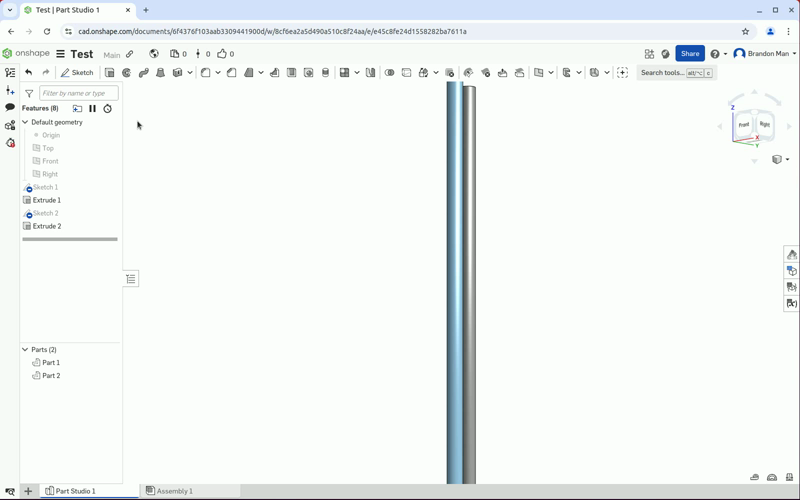
key(left, 3)
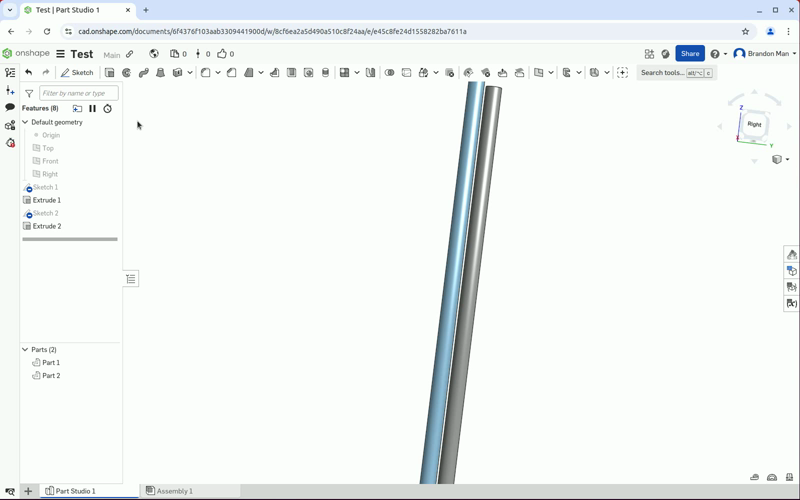
key(right, 3)
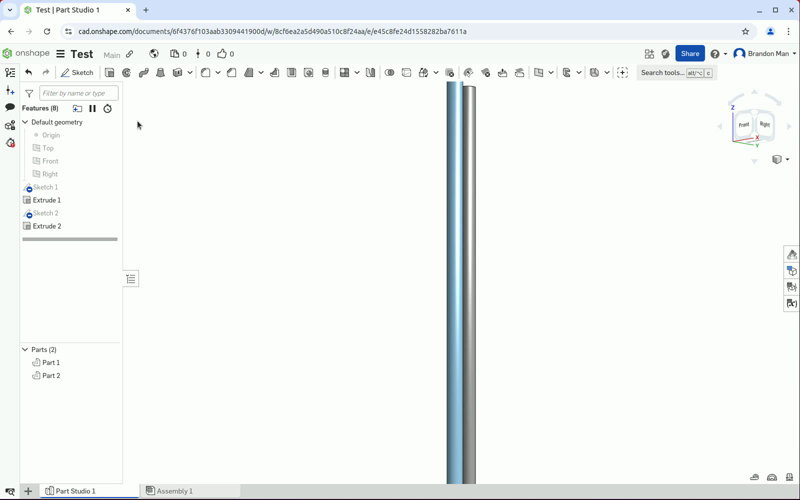
key(down, 3)
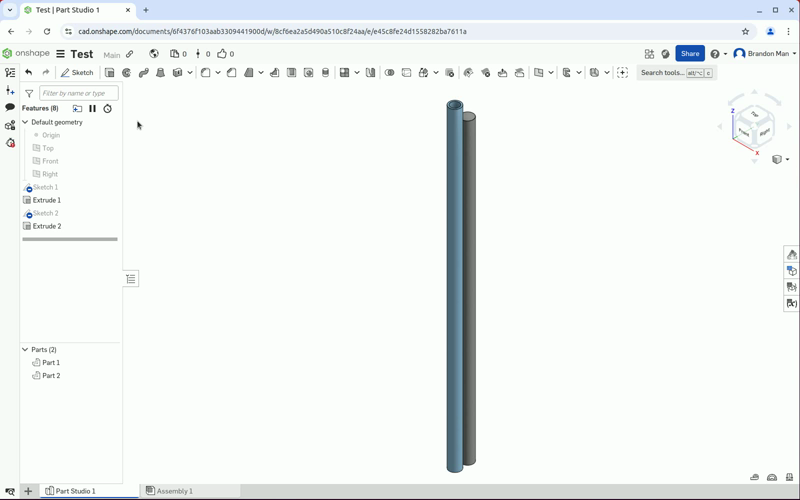
mouse_move(73, 189)
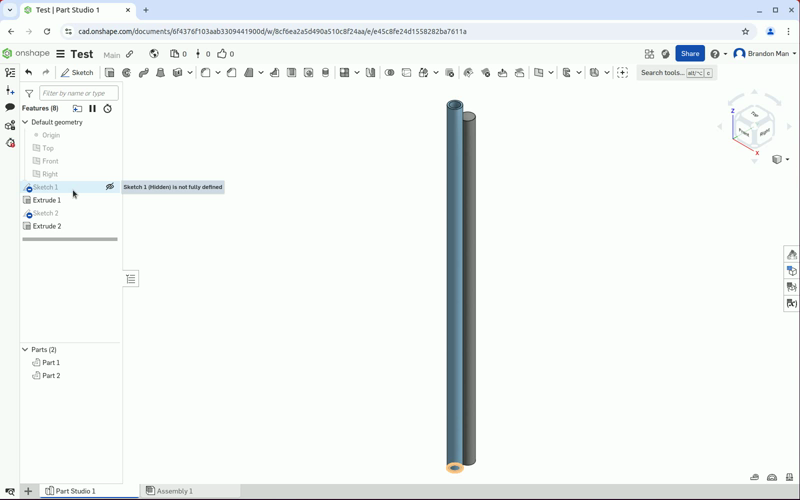
click(73, 189)